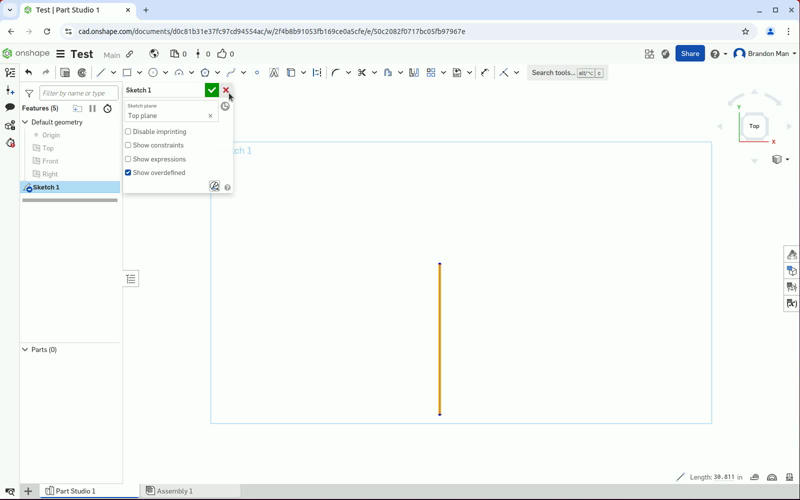
key(shift+h)
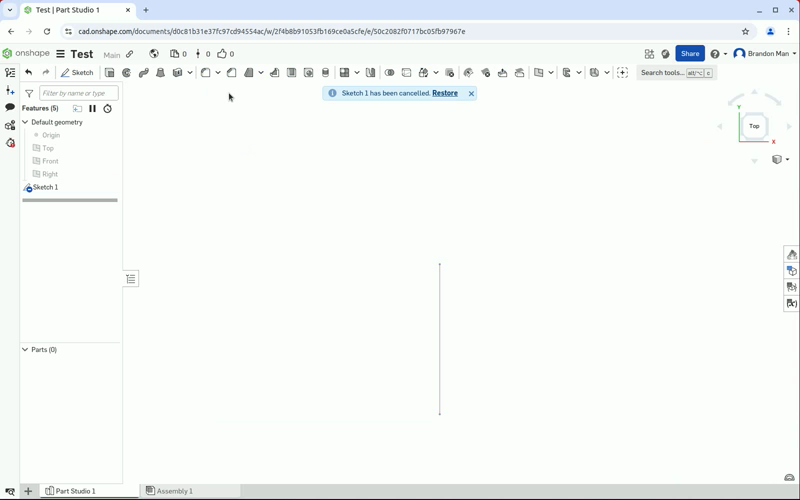
key(shift+s)
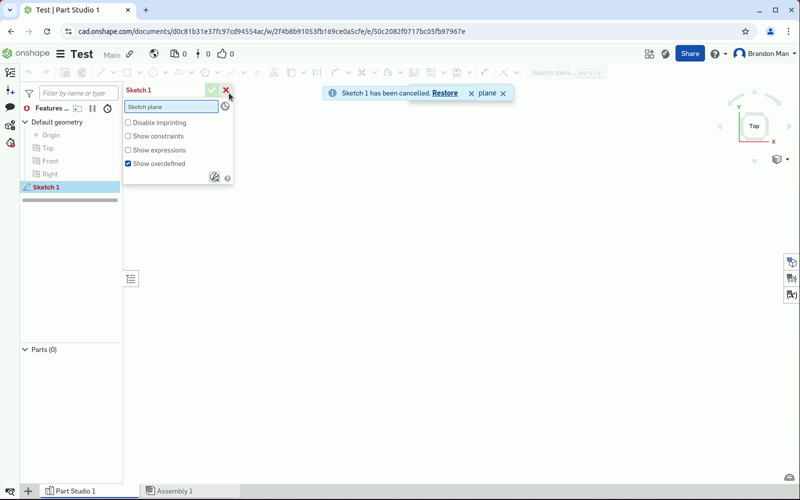
mouse_move(73, 150)
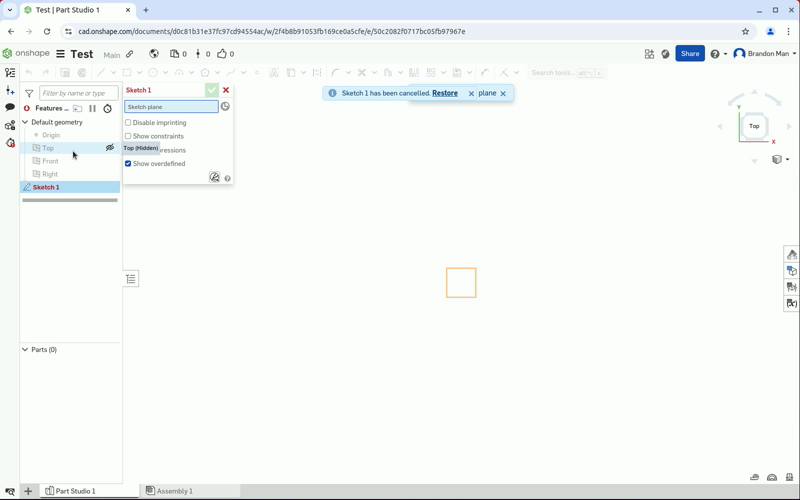
click(73, 150)
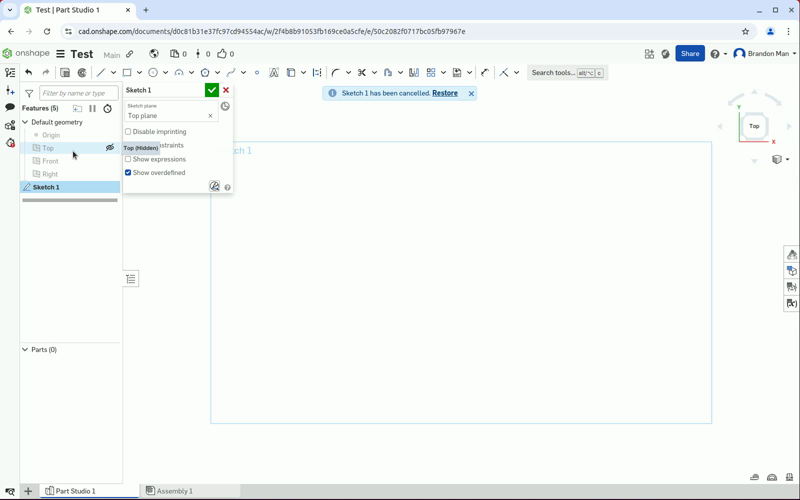
mouse_move(73, 352)
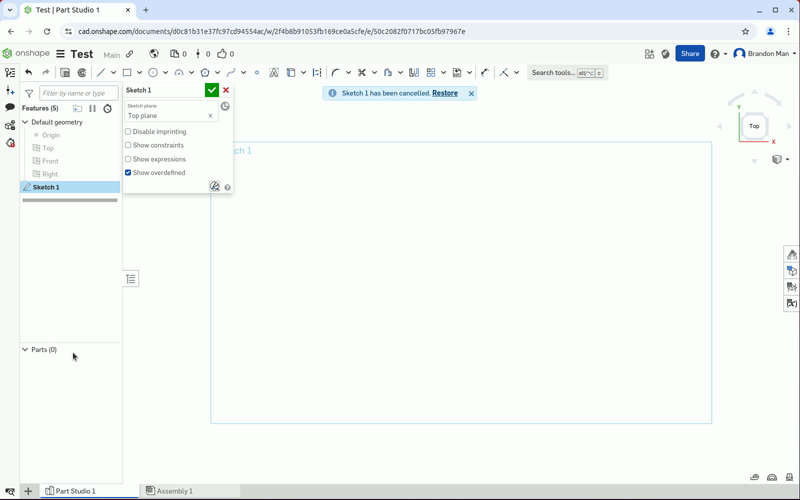
key(y)
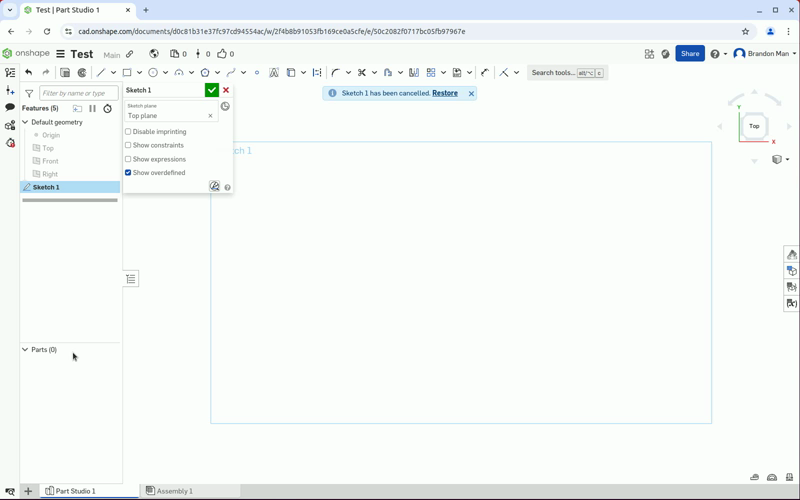
key(l)
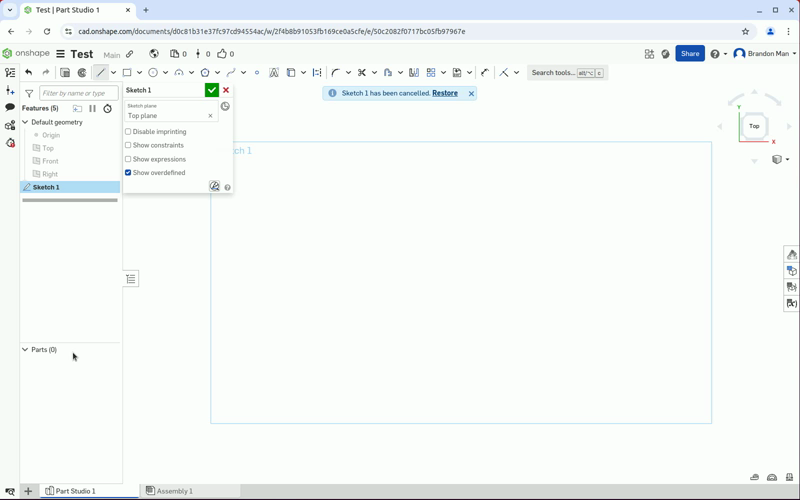
key_down(shift)
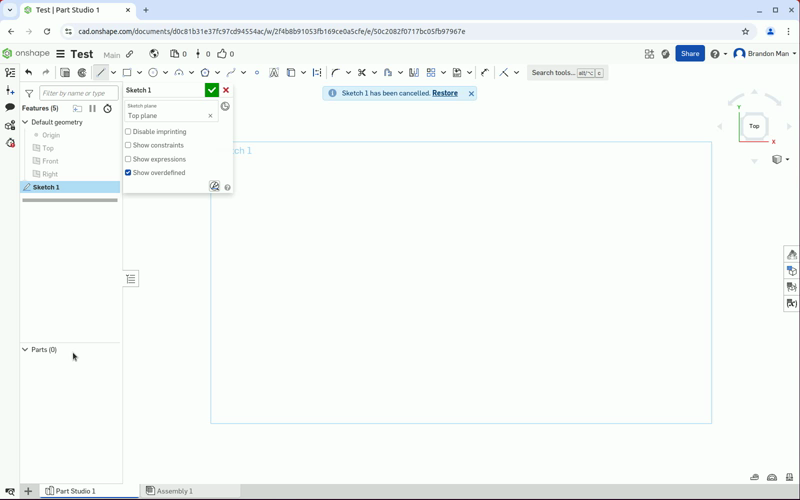
mouse_move(349, 282)
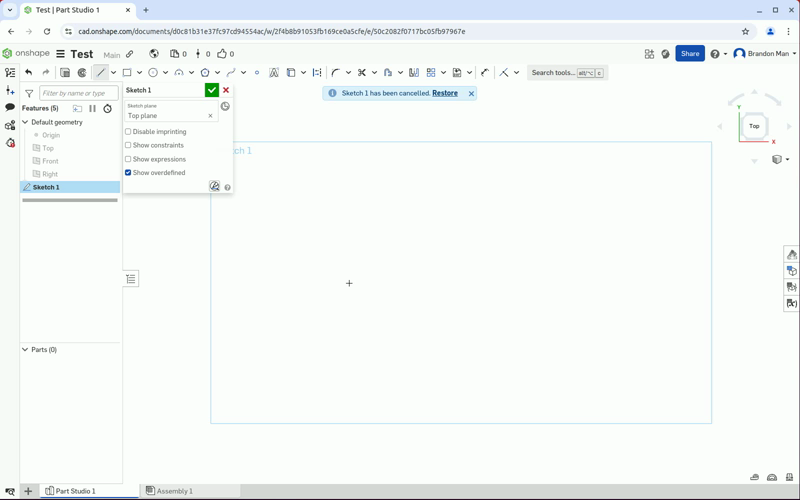
click(349, 282)
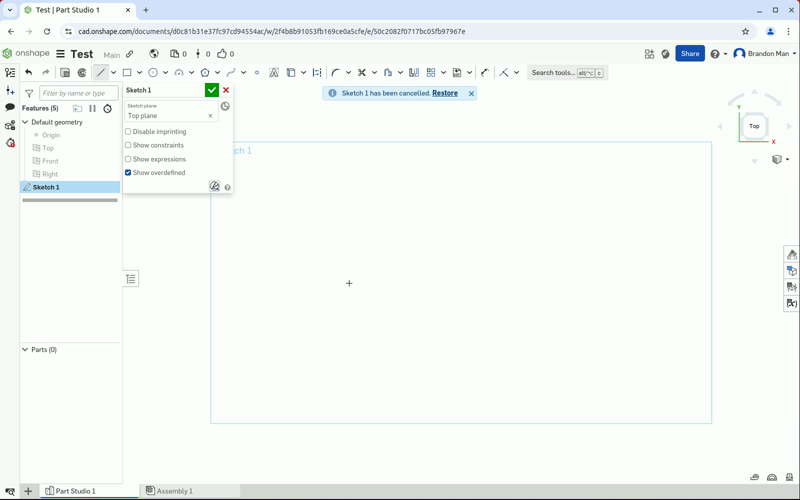
key_up(shift)
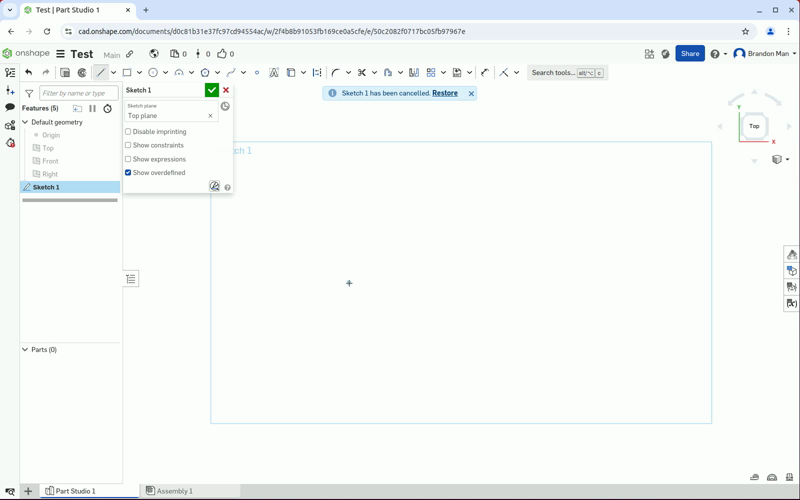
key_down(shift)
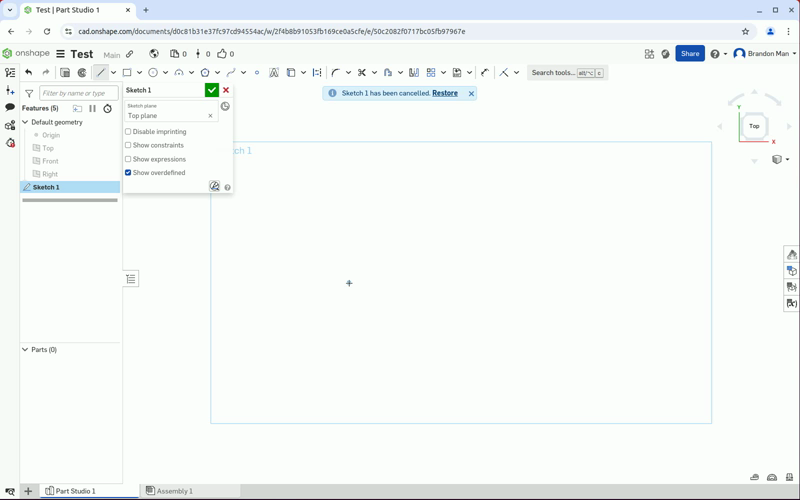
mouse_move(405, 378)
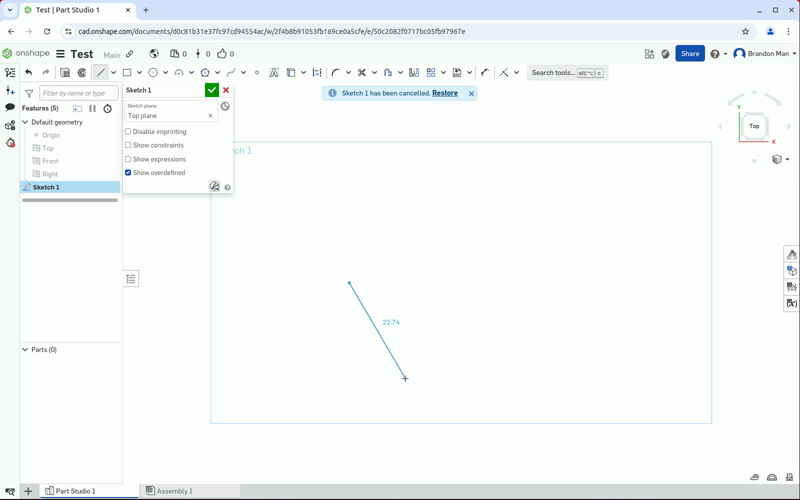
click(405, 378)
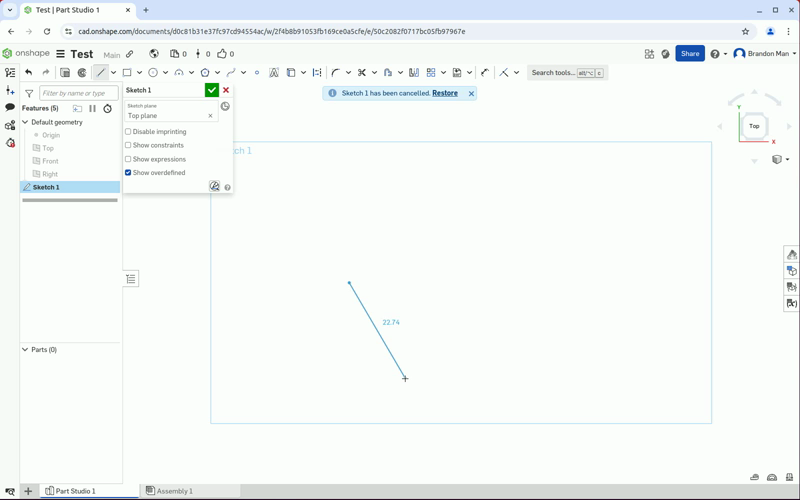
key_up(shift)
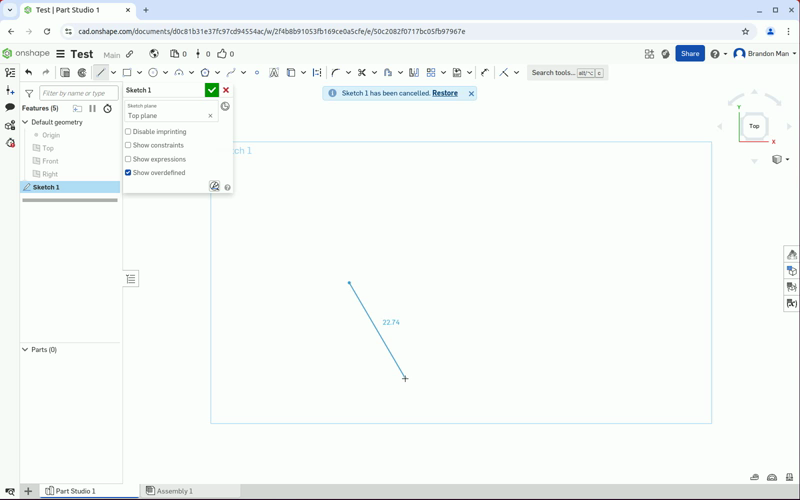
key_down(shift)
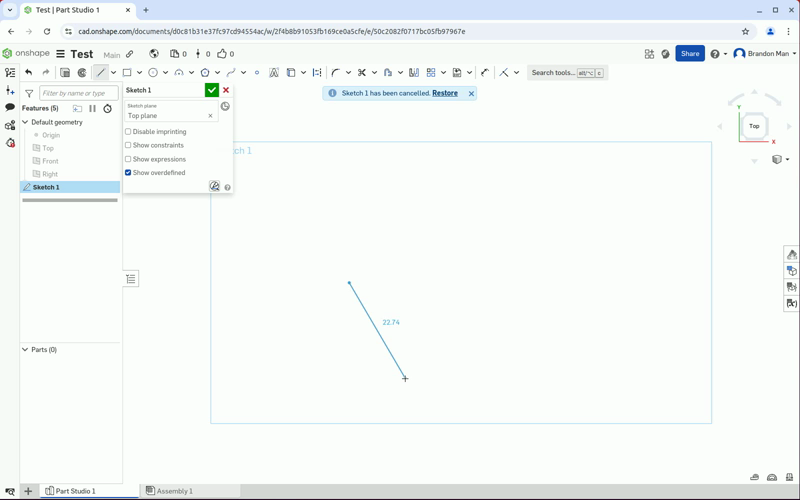
mouse_move(514, 378)
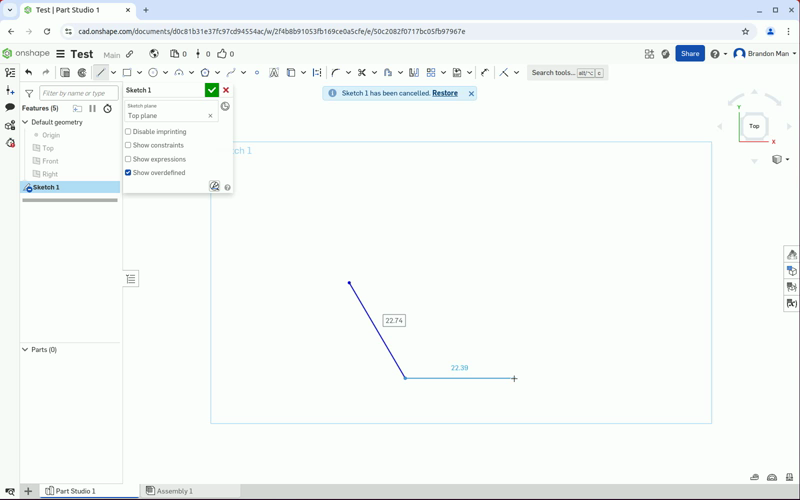
click(514, 378)
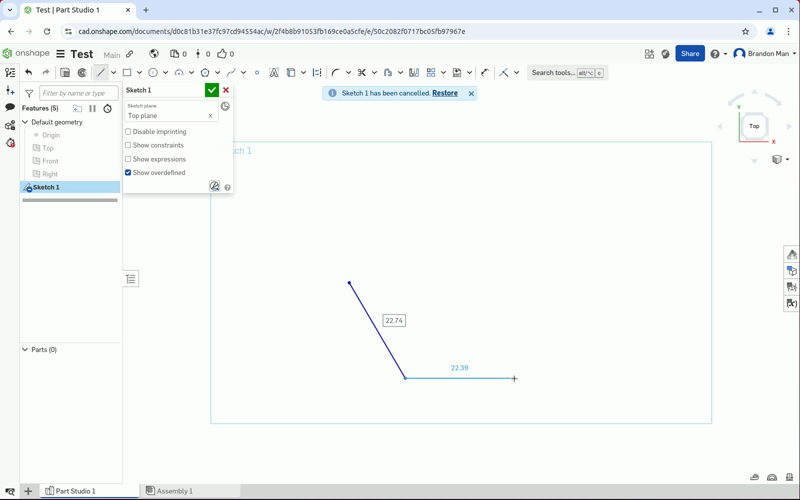
key_up(shift)
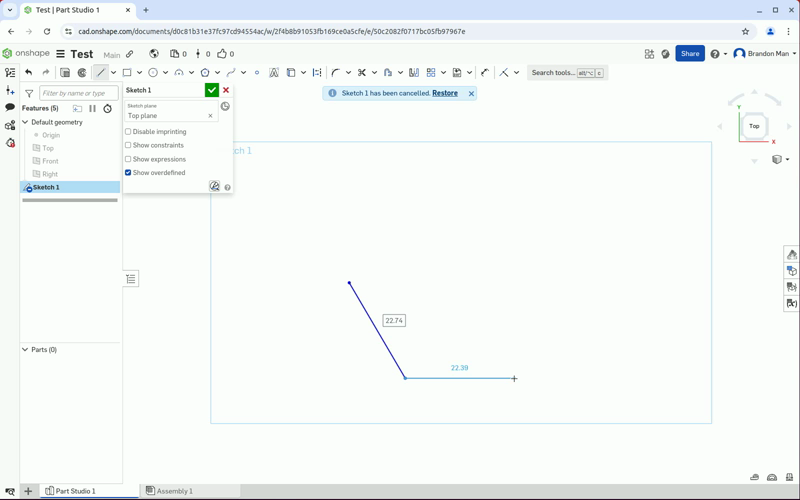
key_down(shift)
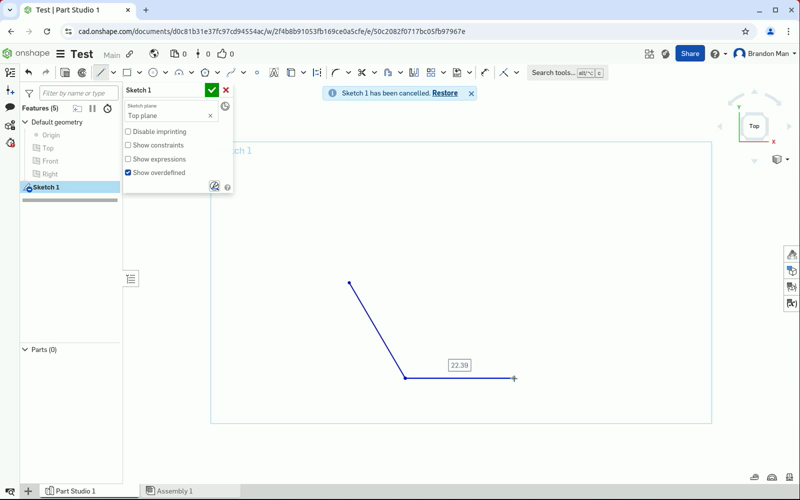
mouse_move(569, 282)
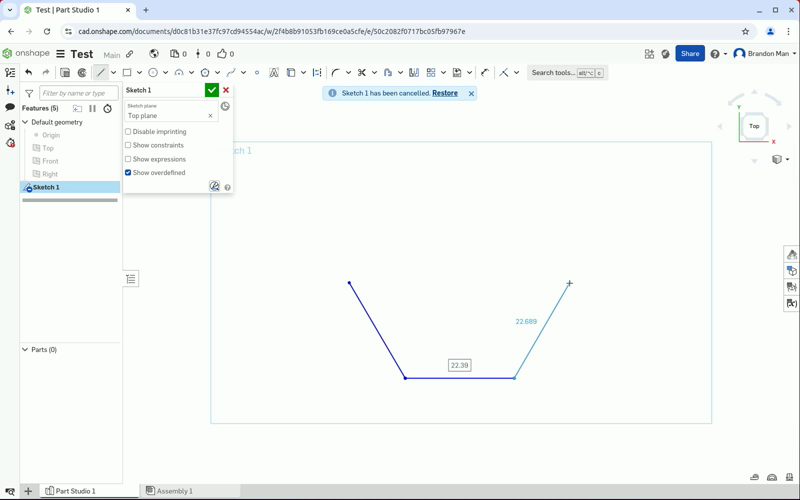
click(569, 282)
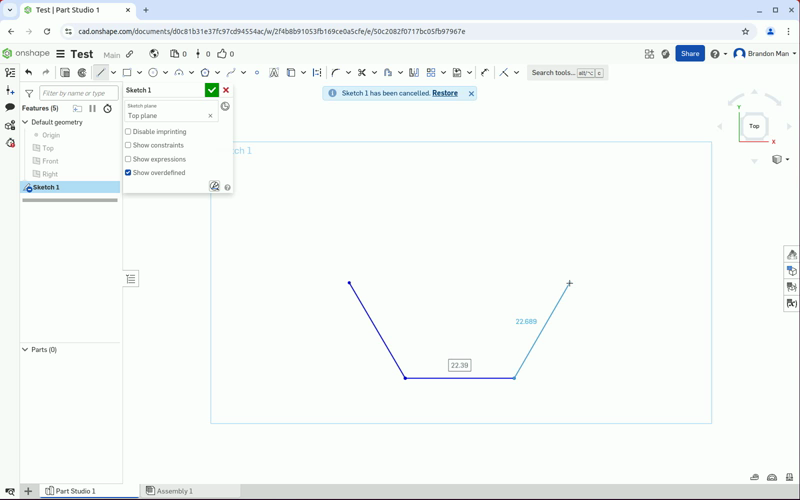
key_up(shift)
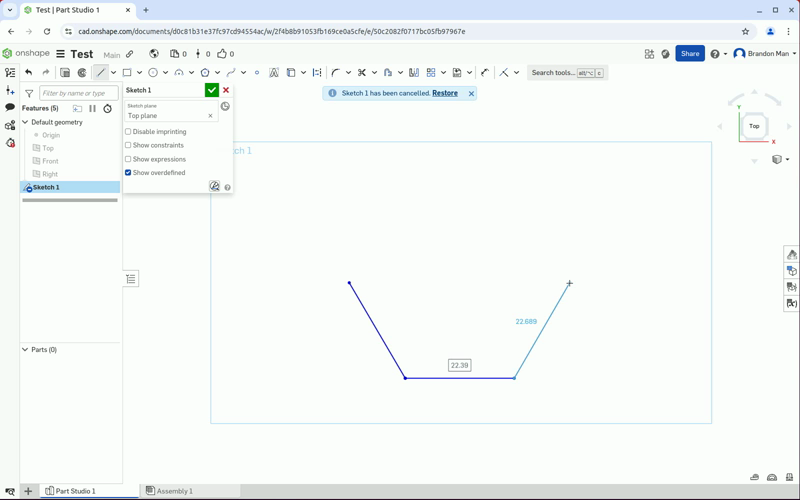
key_down(shift)
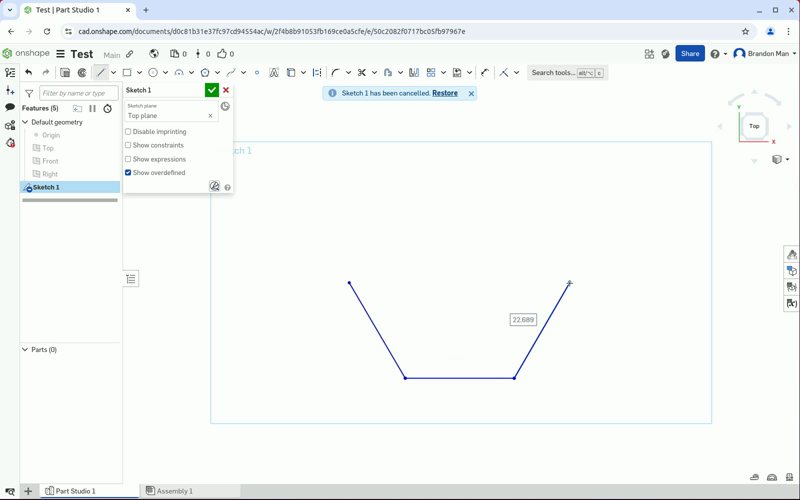
mouse_move(514, 187)
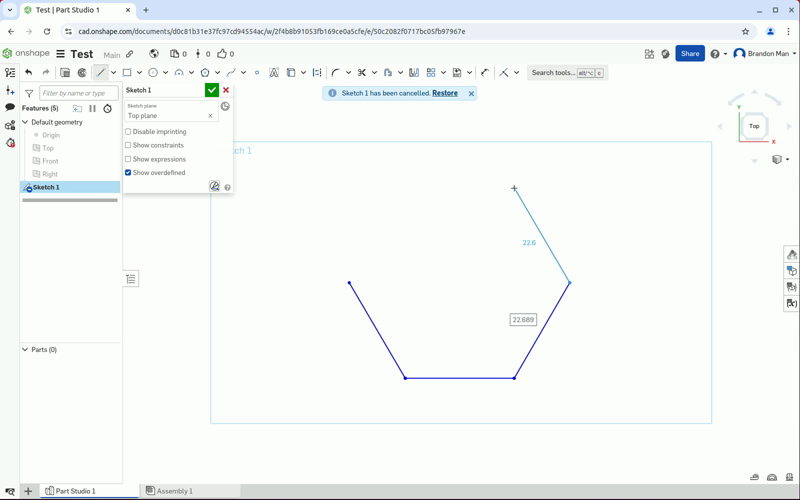
click(514, 187)
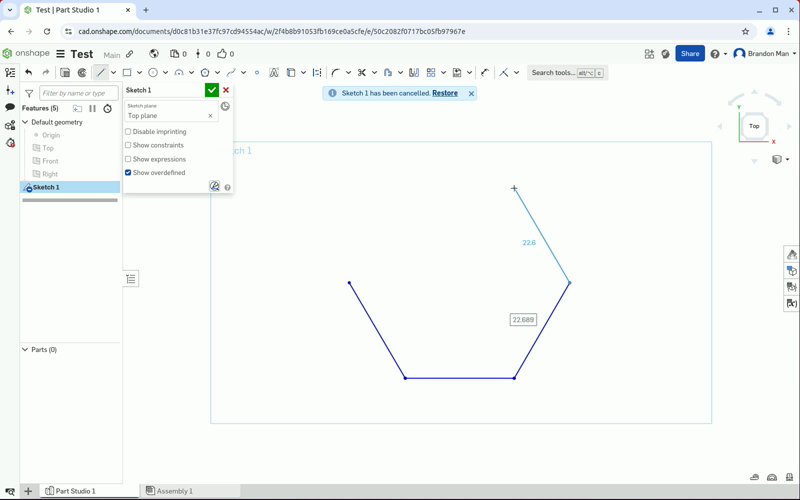
key_up(shift)
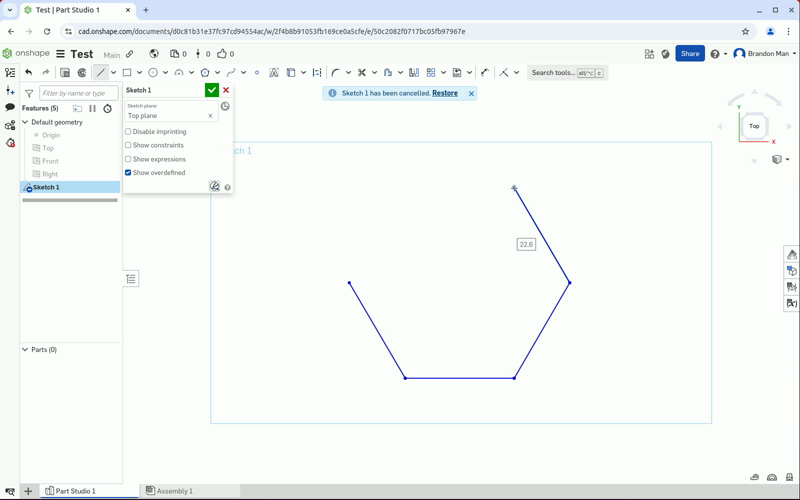
key_down(shift)
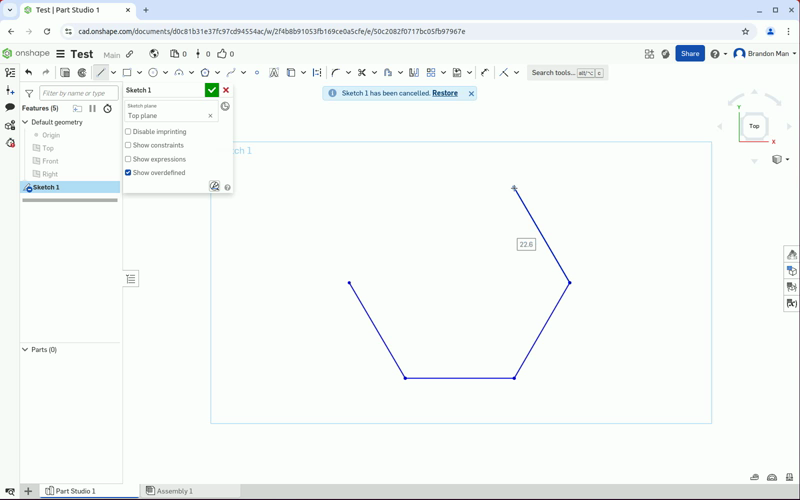
mouse_move(405, 187)
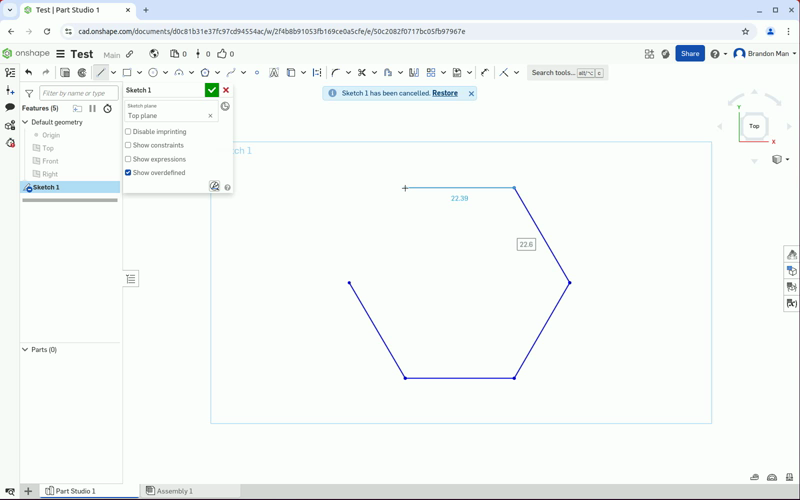
click(405, 187)
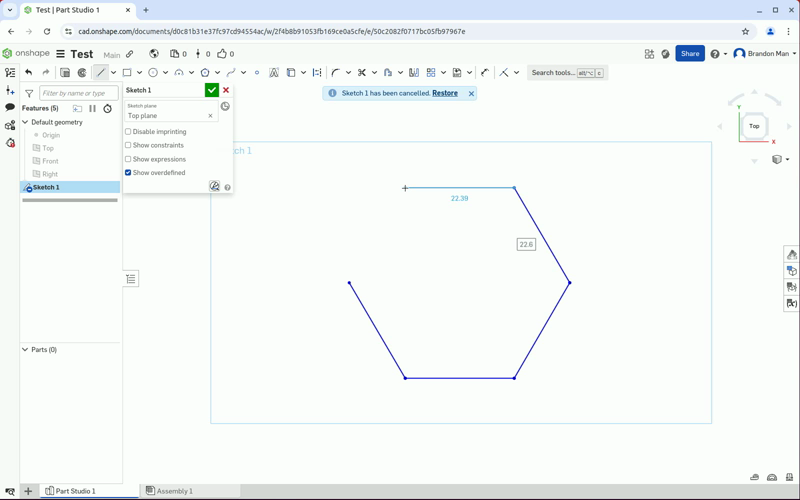
key_up(shift)
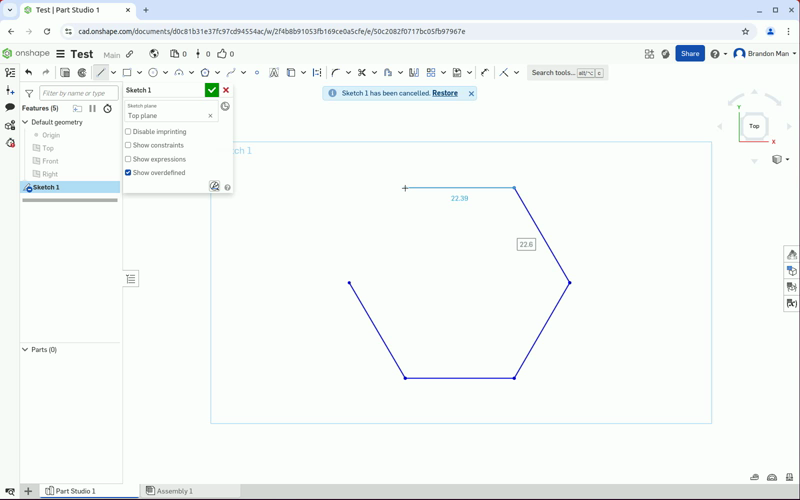
key_down(shift)
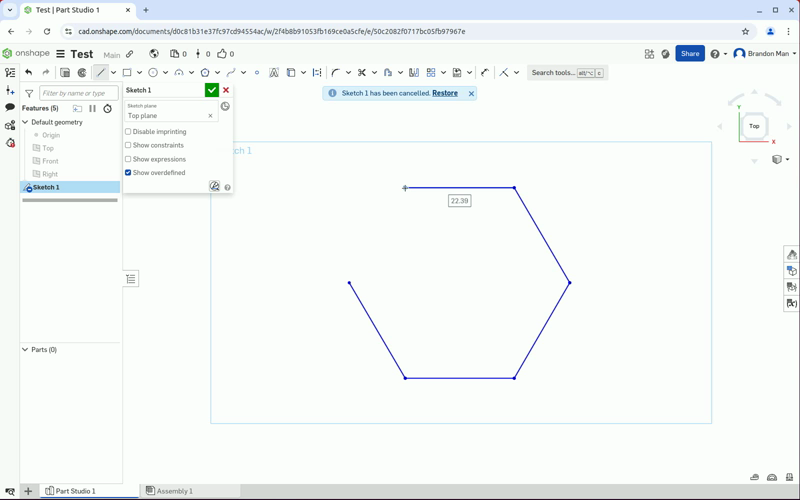
mouse_move(349, 282)
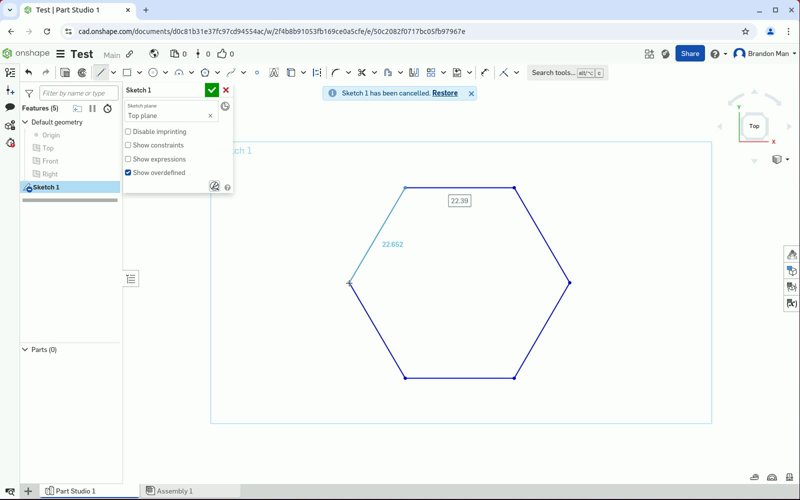
key_up(shift)
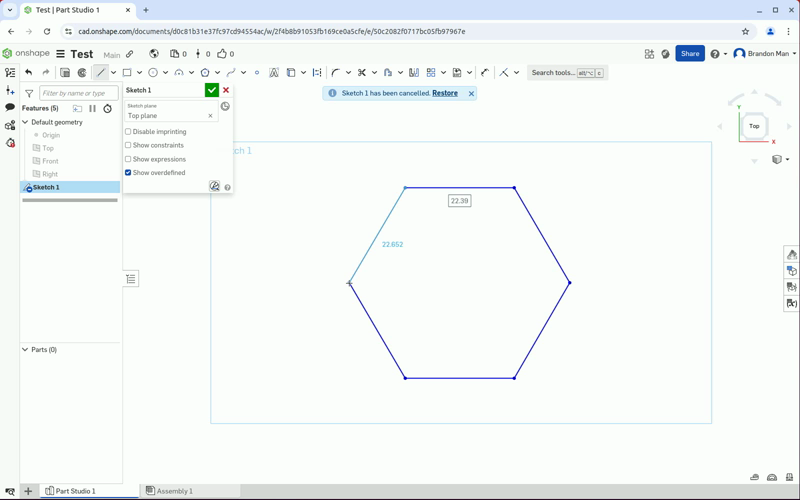
click(349, 282)
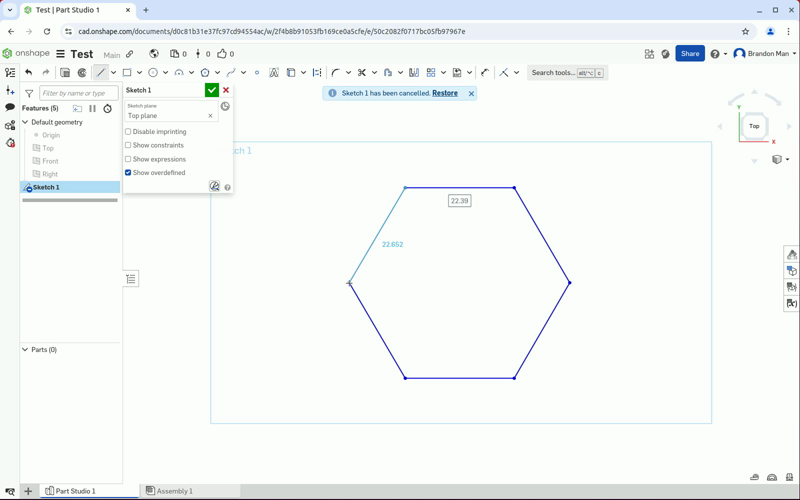
key(esc)
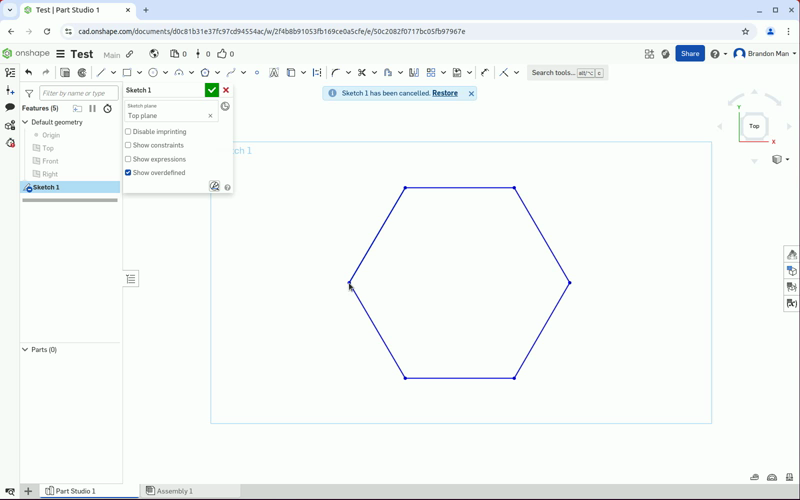
mouse_move(448, 336)
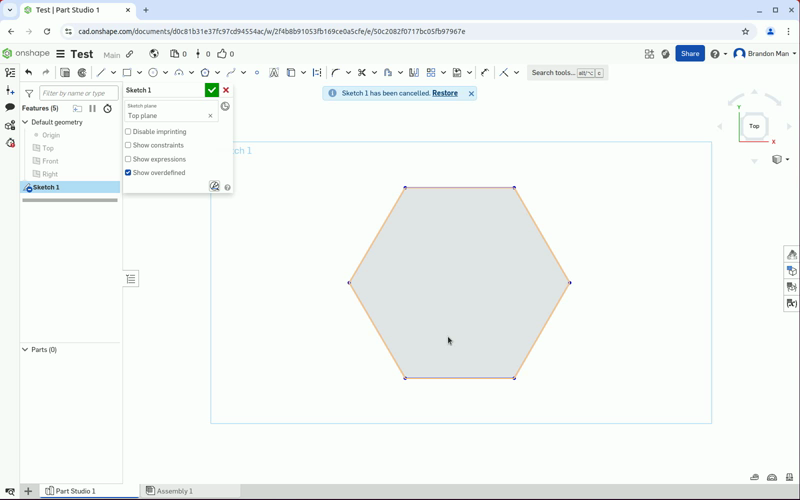
click(448, 336)
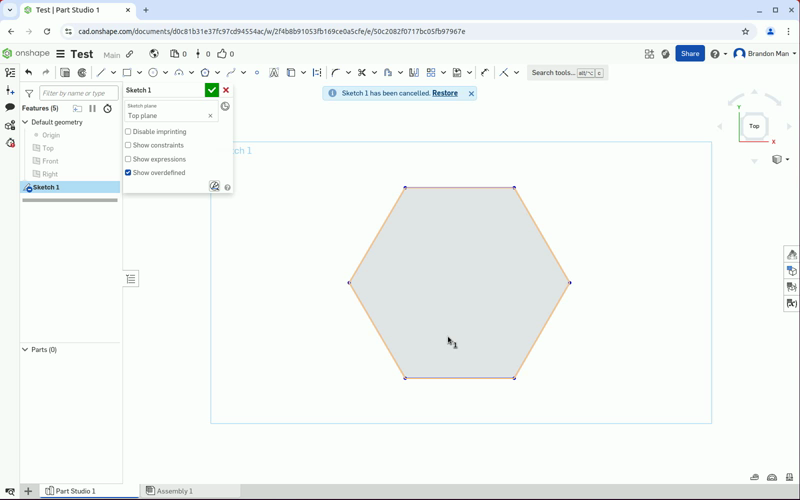
mouse_move(73, 352)
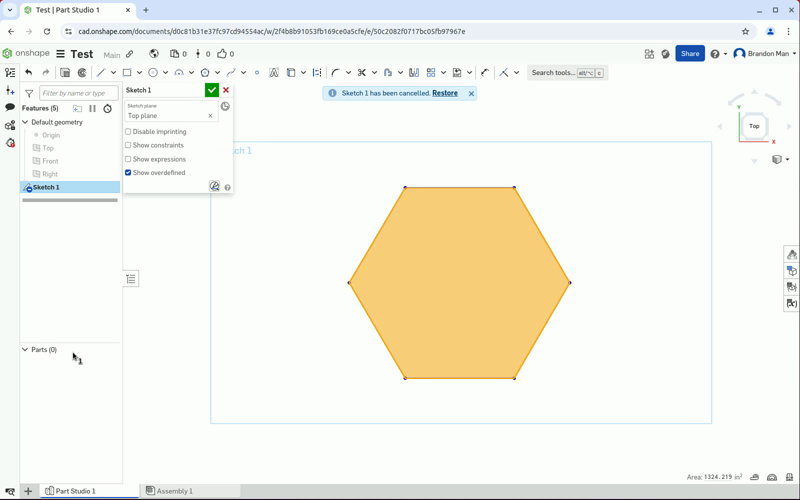
key(shift+y)
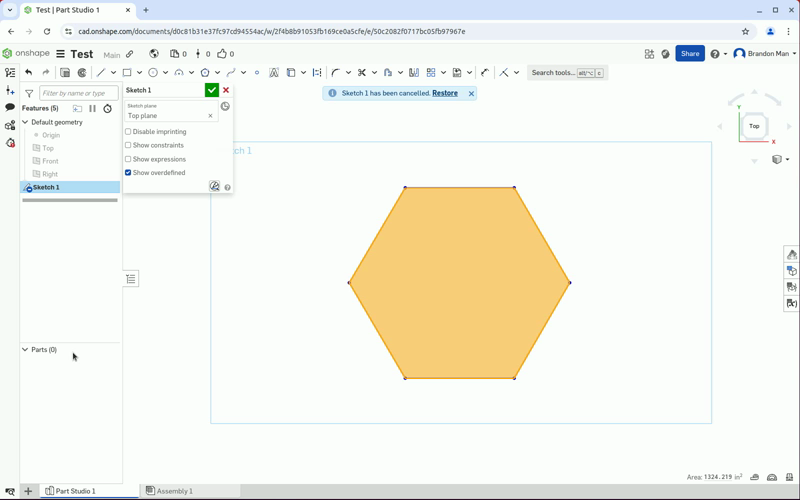
key(shift+e)
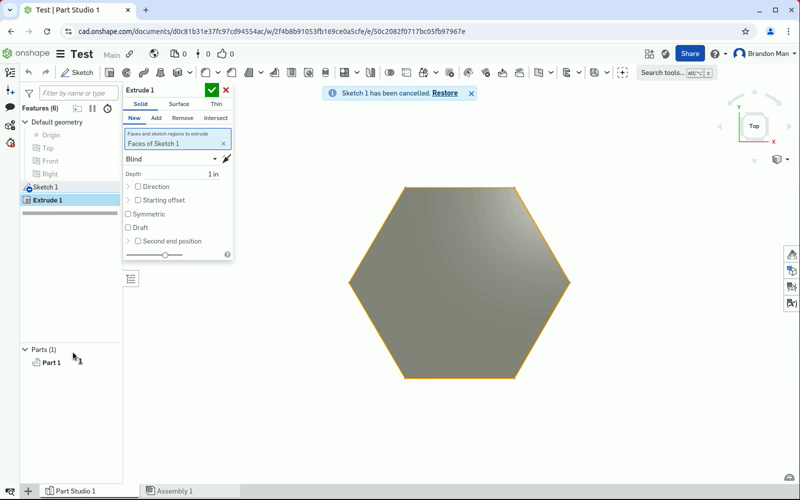
mouse_move(143, 106)
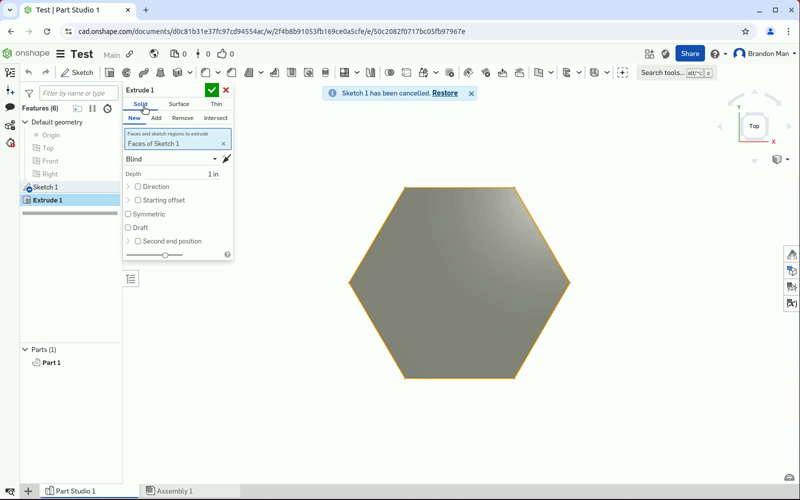
click(143, 106)
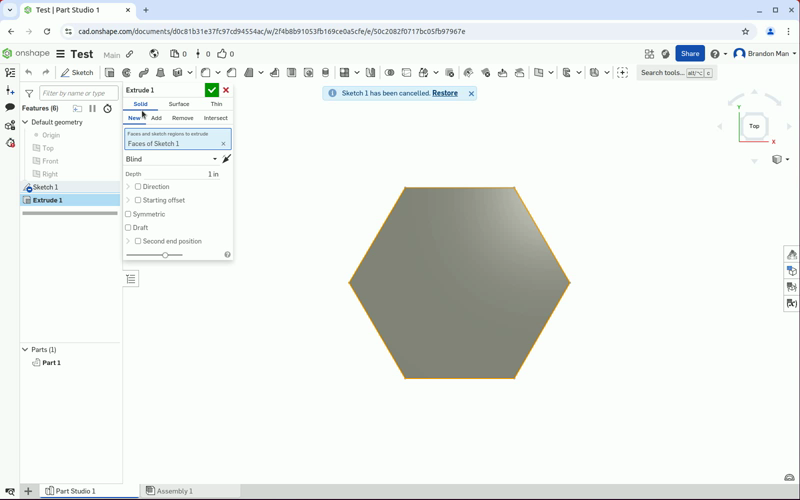
mouse_move(137, 120)
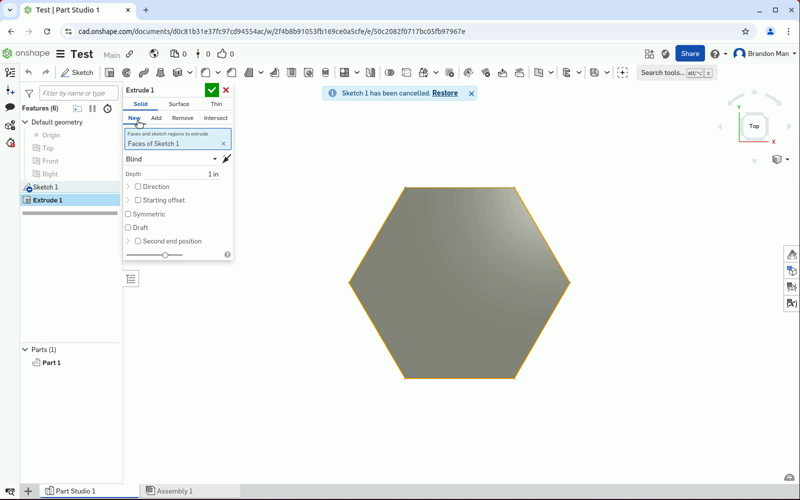
click(137, 120)
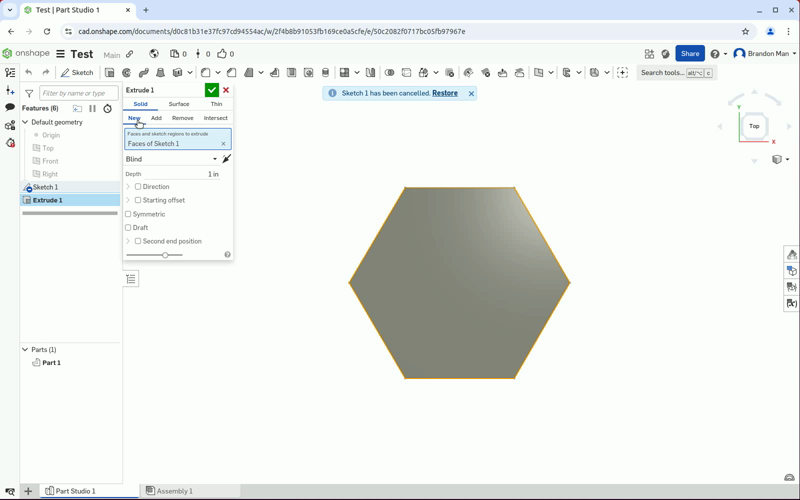
key(tab, 4)
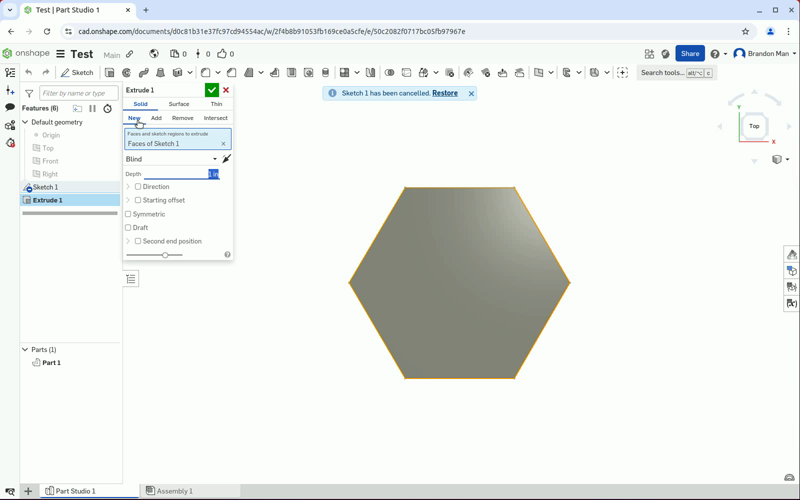
text(15.405)
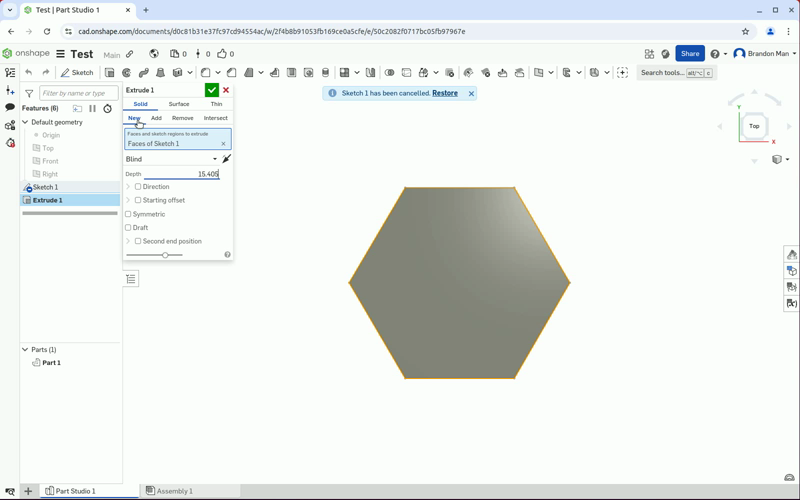
key(enter)
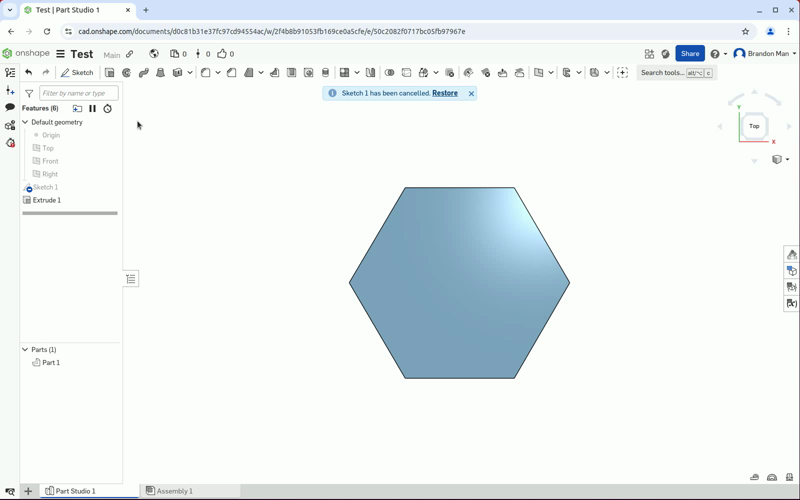
key(shift+h)
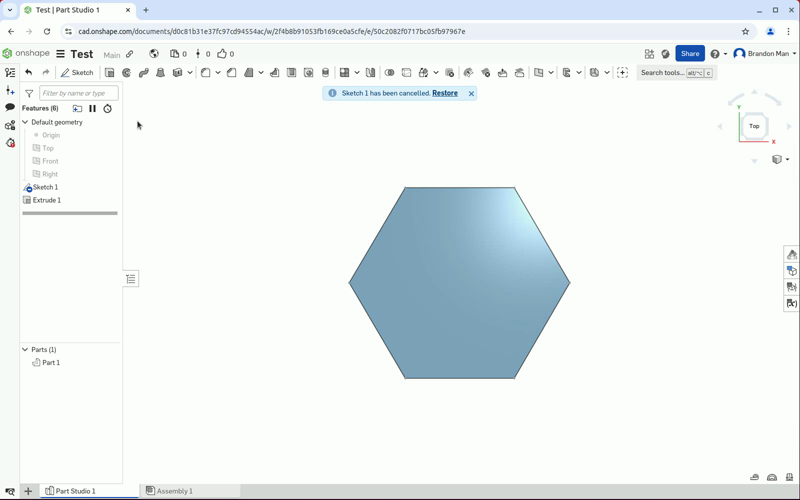
key(shift+h)
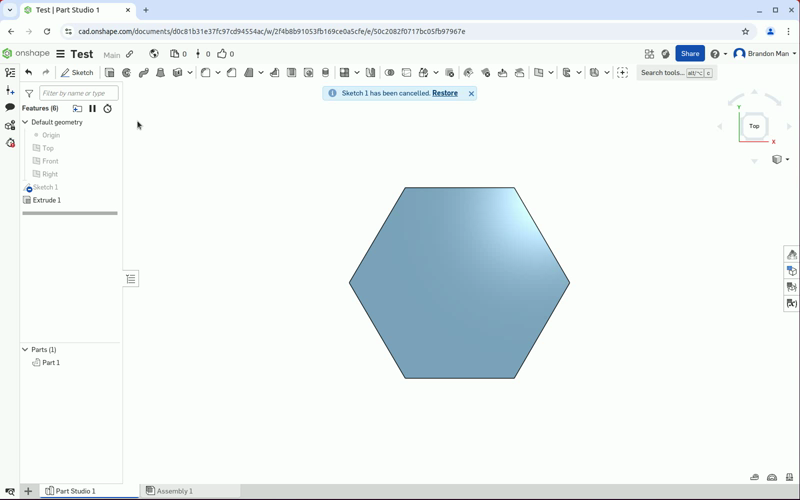
mouse_move(73, 189)
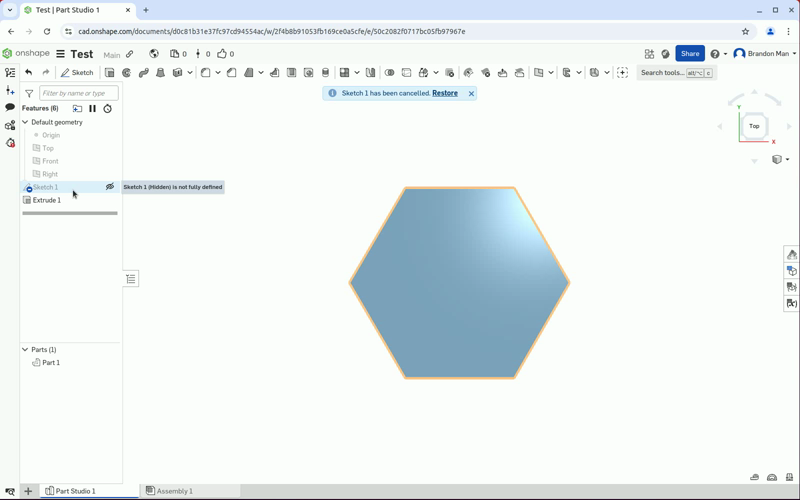
click(73, 189)
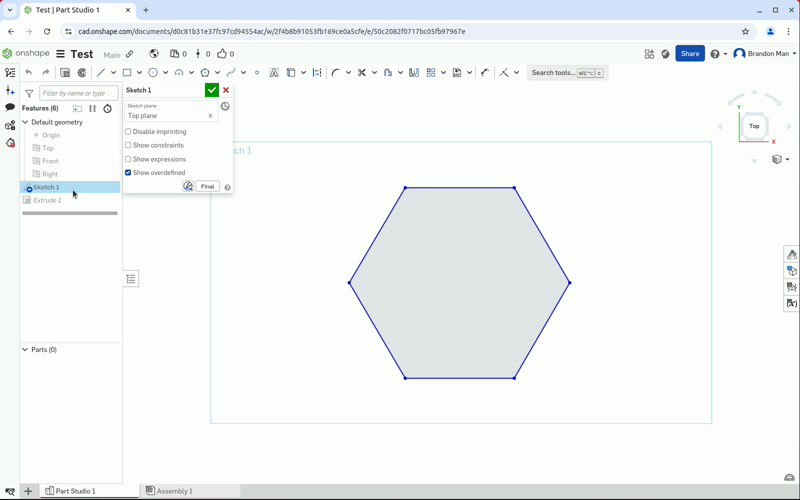
mouse_move(229, 92)
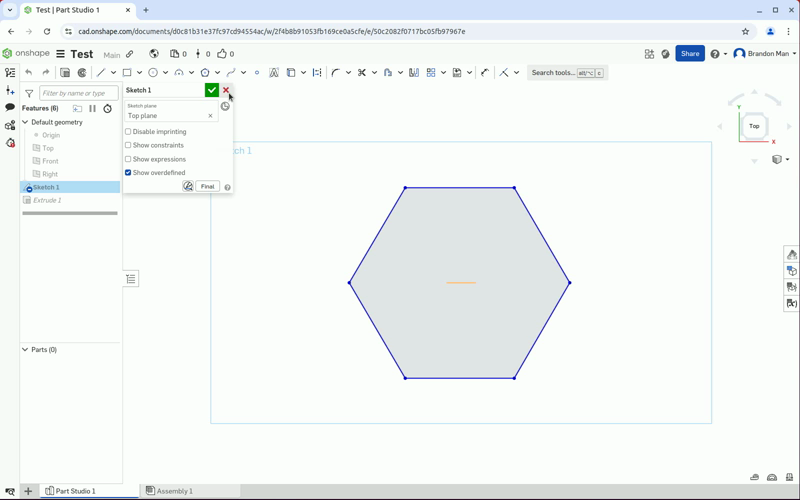
click(229, 92)
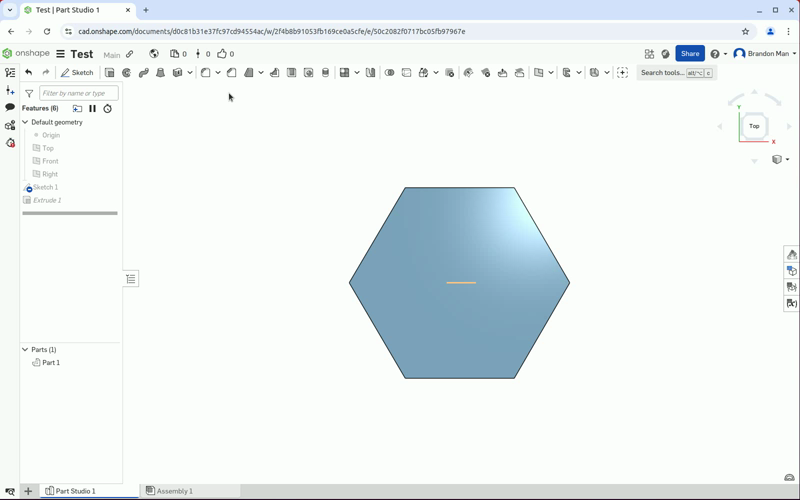
mouse_move(541, 75)
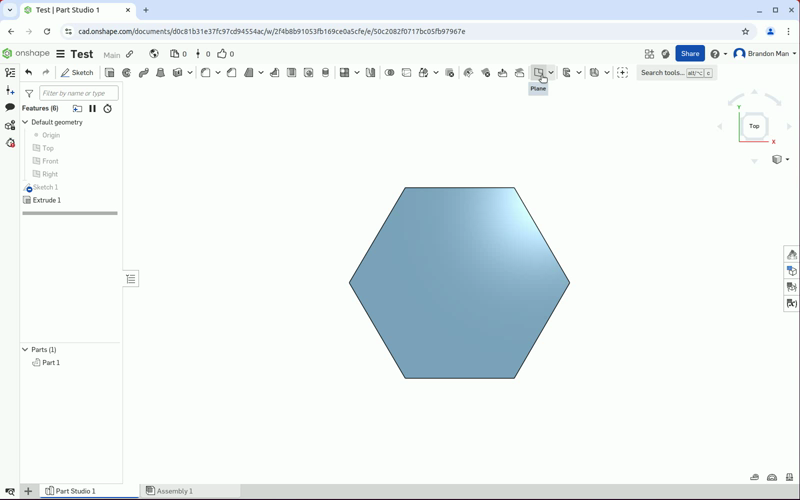
click(541, 75)
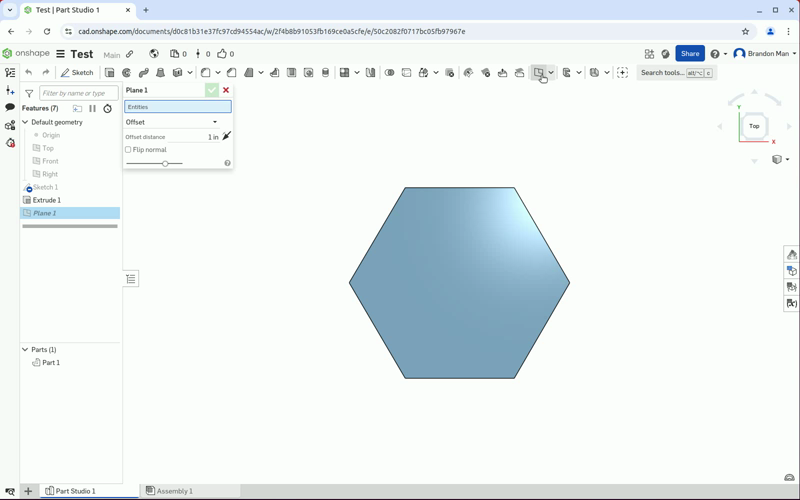
mouse_move(73, 150)
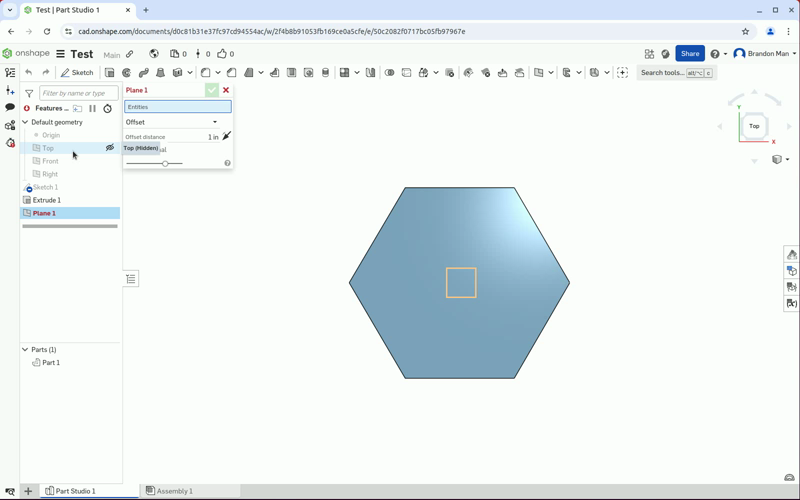
click(73, 150)
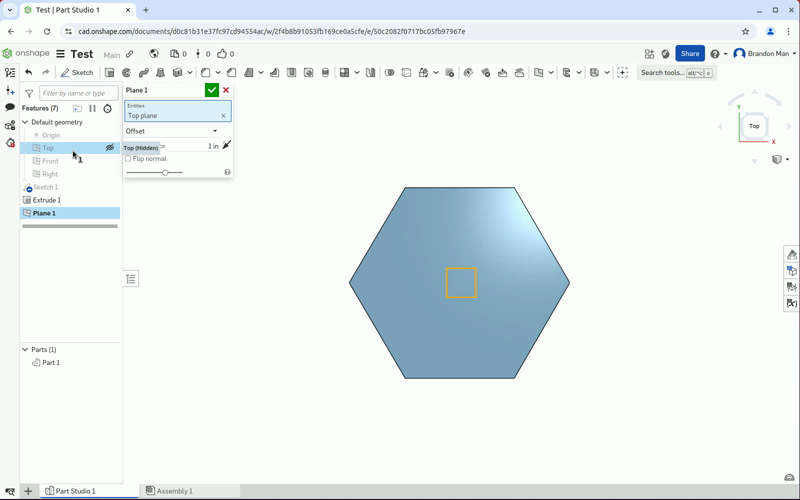
key(tab, 2)
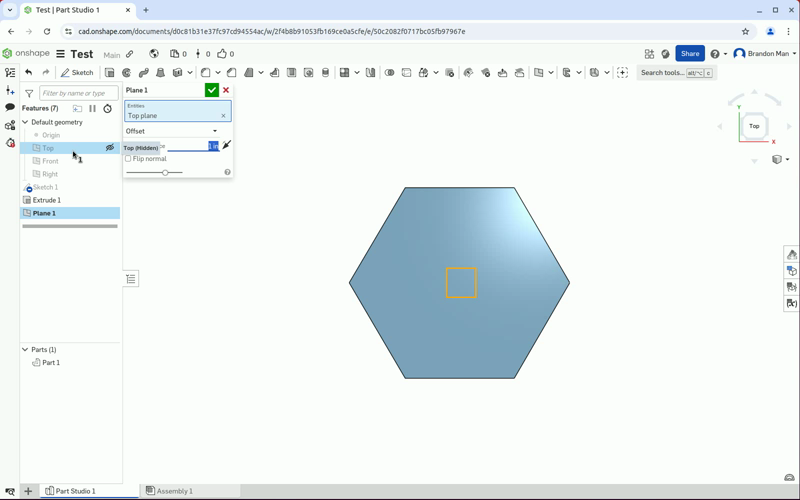
text(15.405)
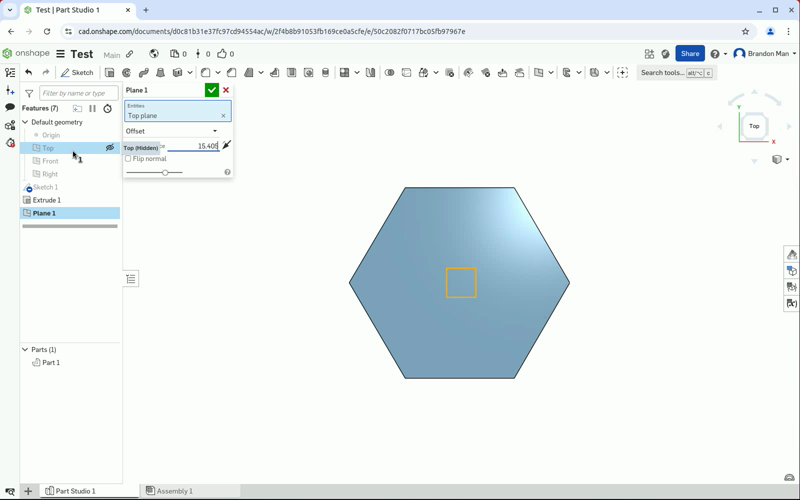
key(enter, 2)
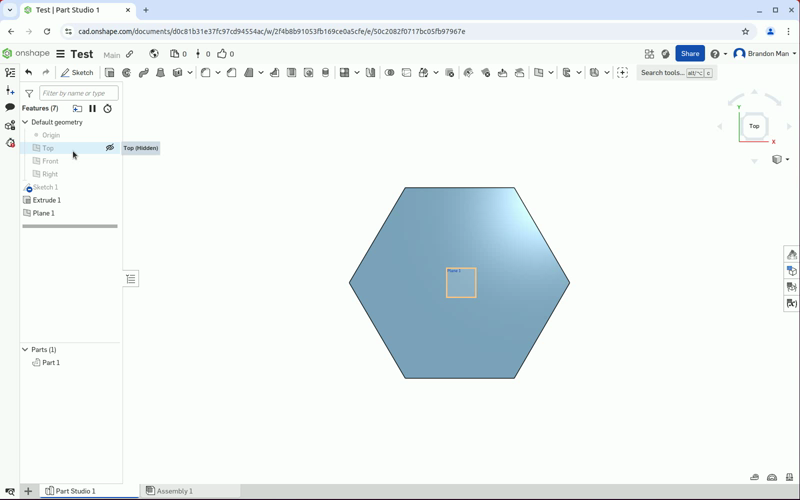
key(shift+s)
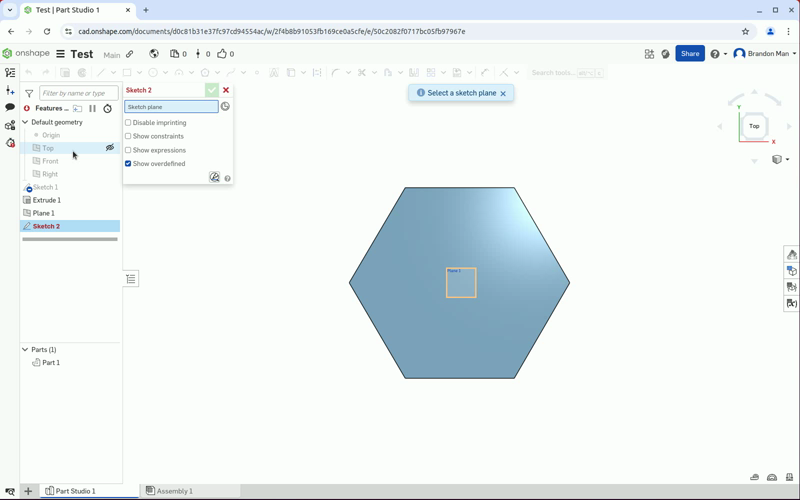
mouse_move(73, 215)
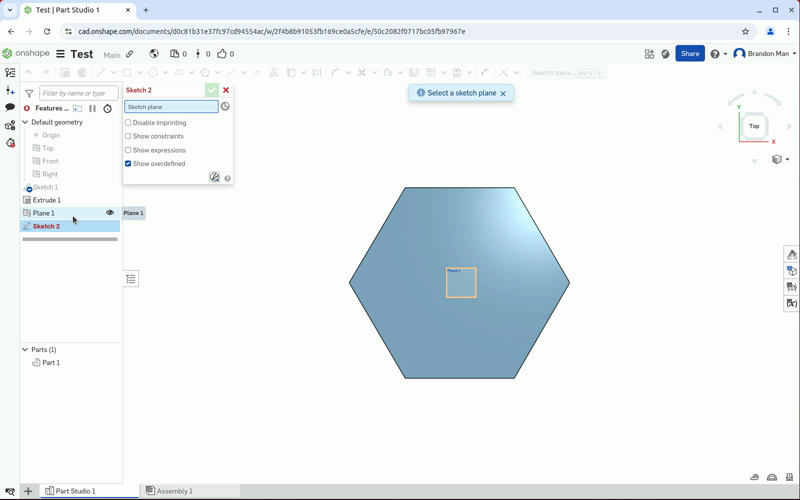
click(73, 215)
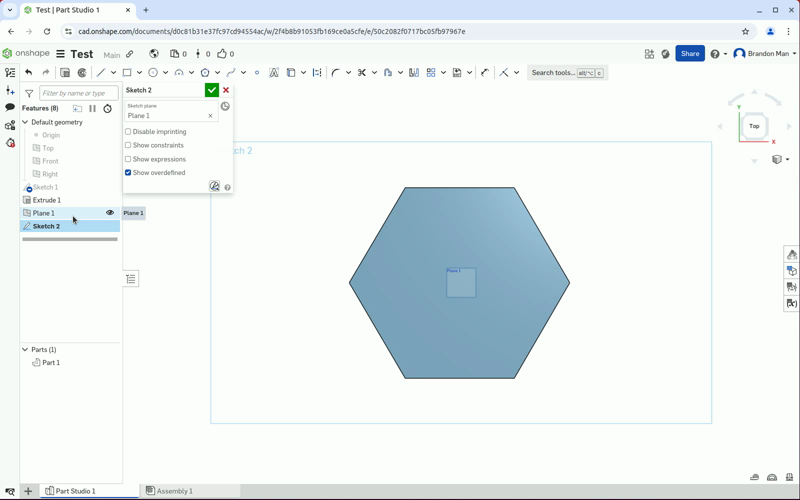
mouse_move(73, 352)
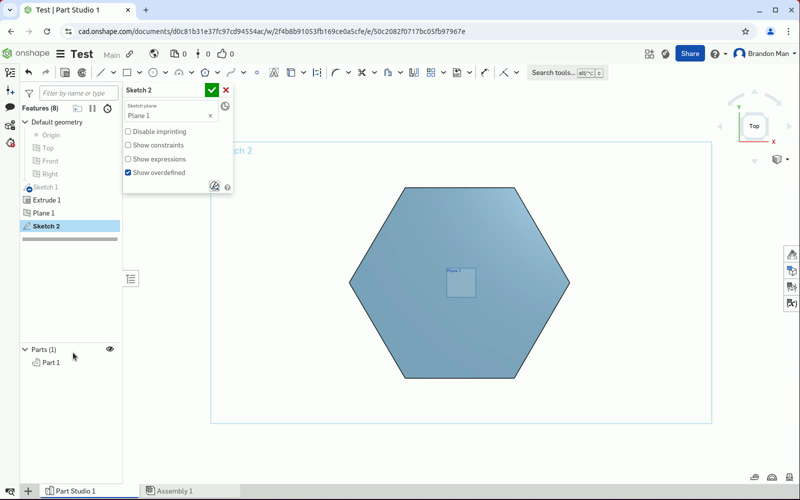
key(y)
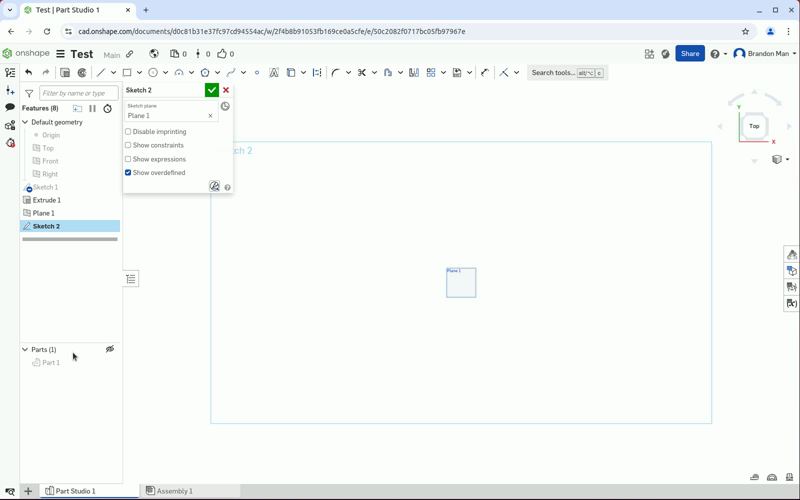
key(c)
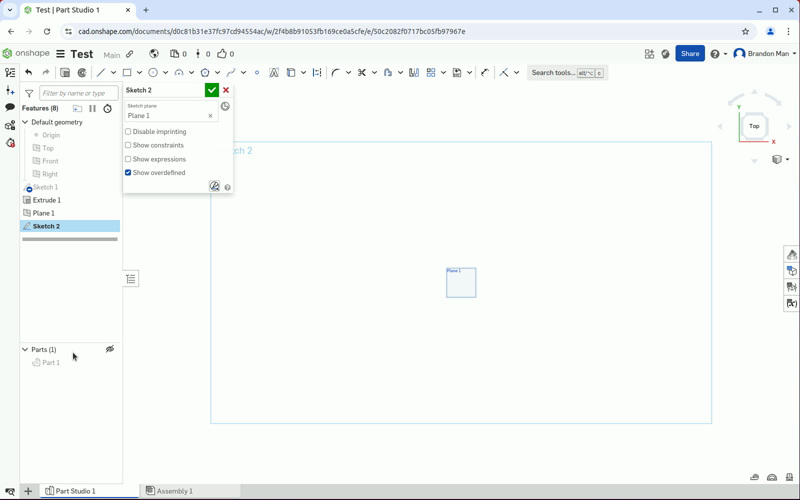
key_down(shift)
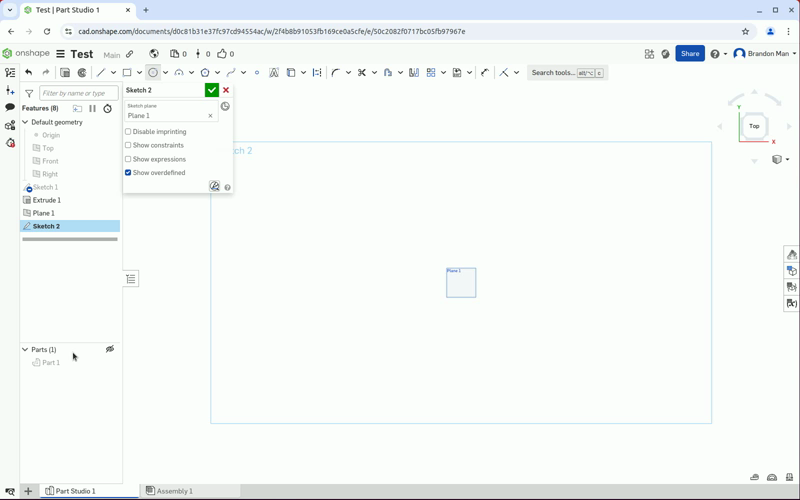
mouse_move(461, 282)
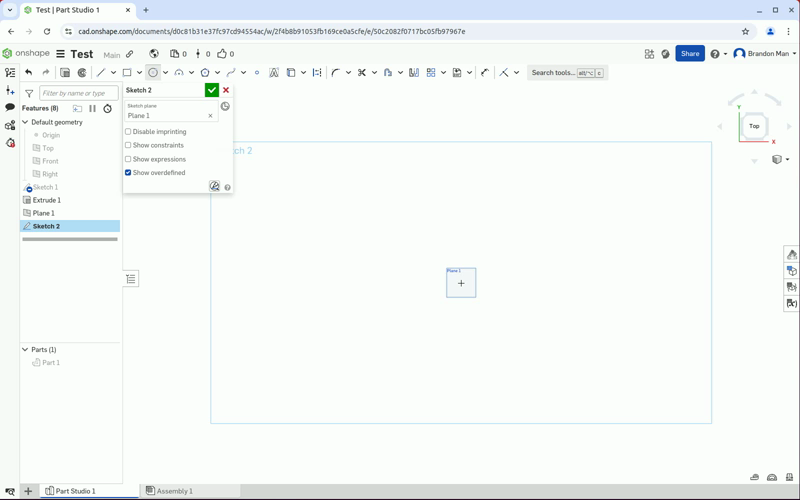
click(461, 282)
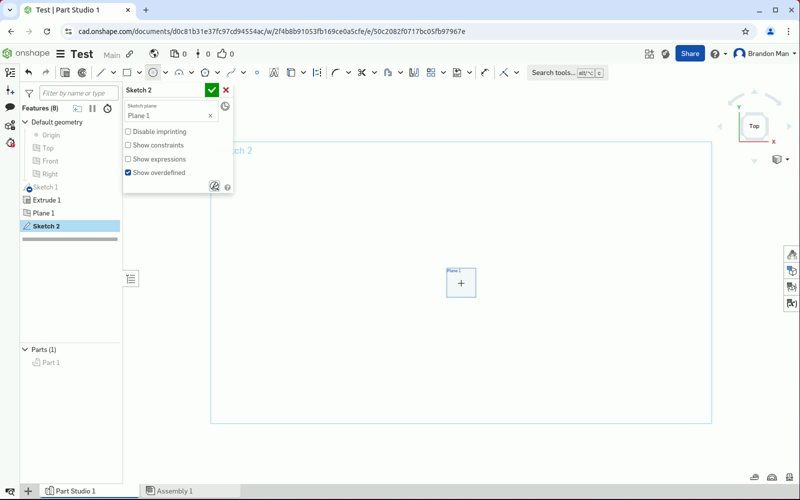
key_up(shift)
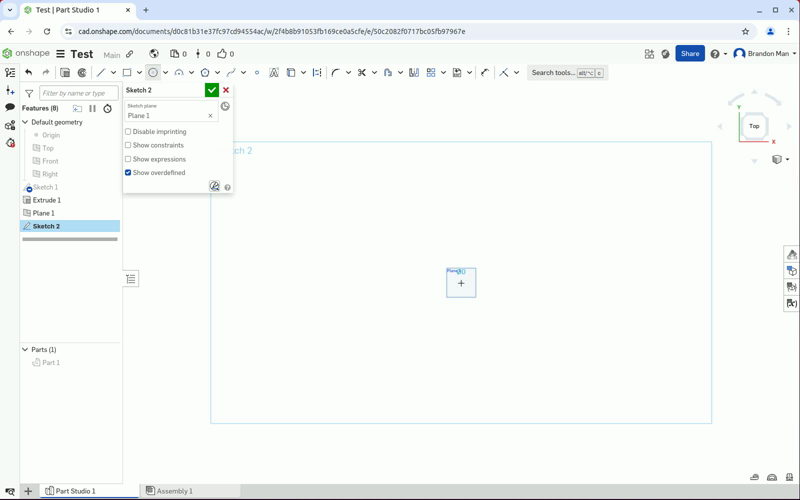
mouse_move(552, 282)
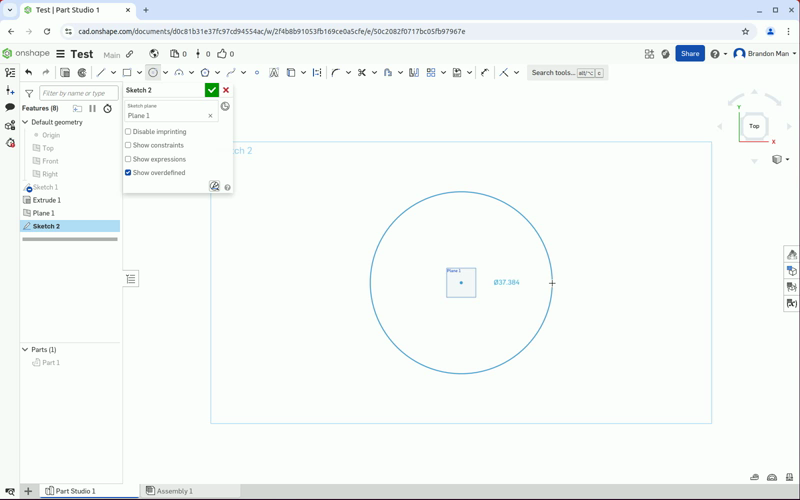
click(552, 282)
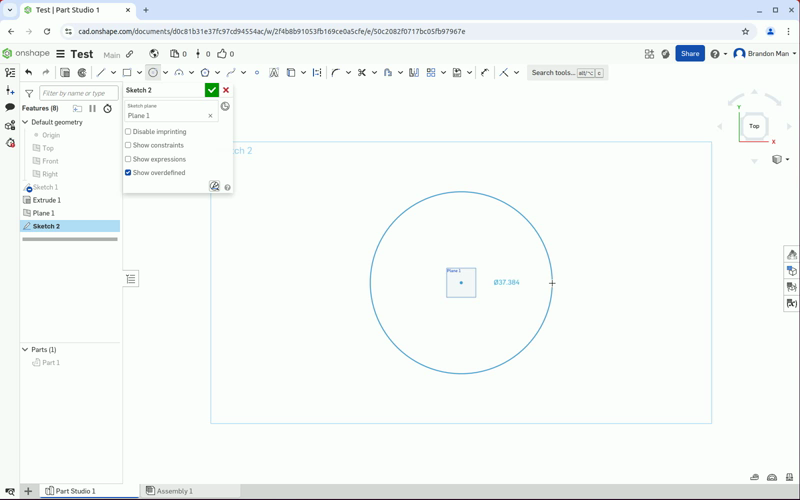
key(esc)
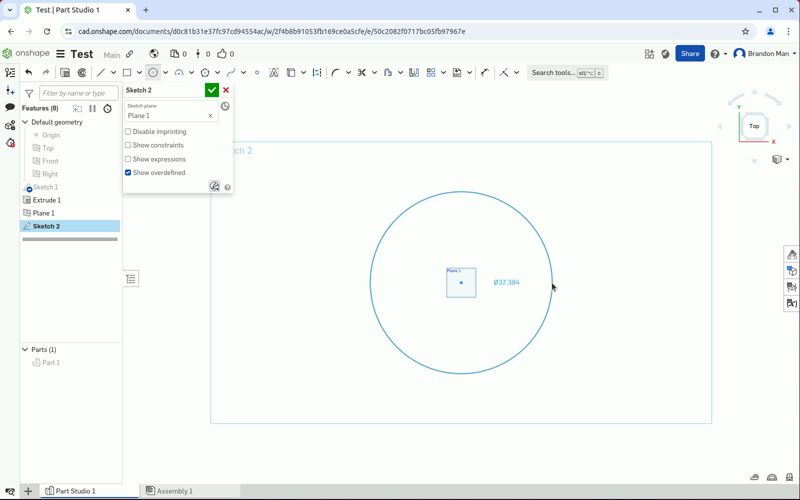
mouse_move(453, 225)
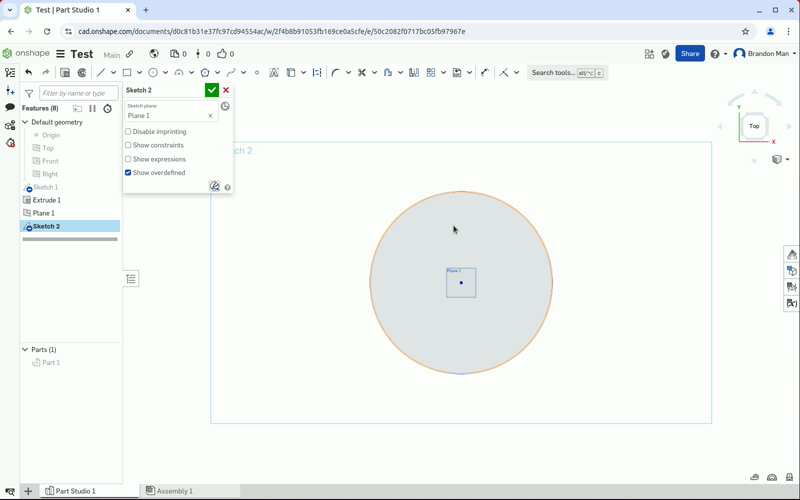
click(453, 225)
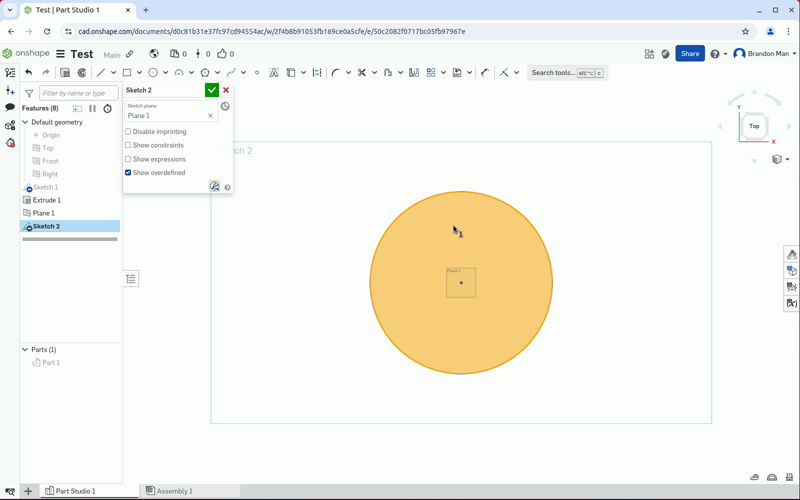
mouse_move(73, 352)
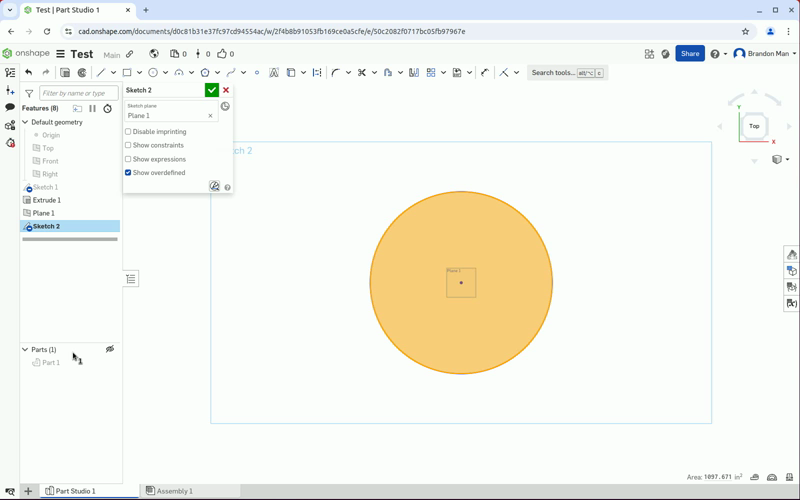
key(shift+y)
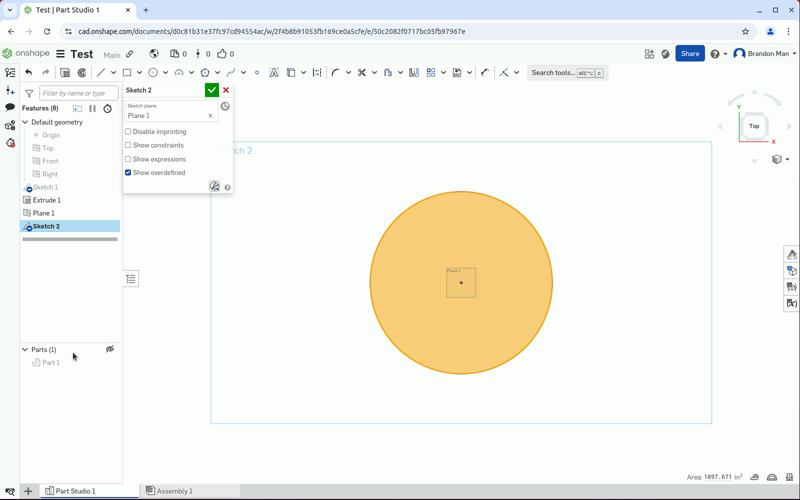
key(shift+e)
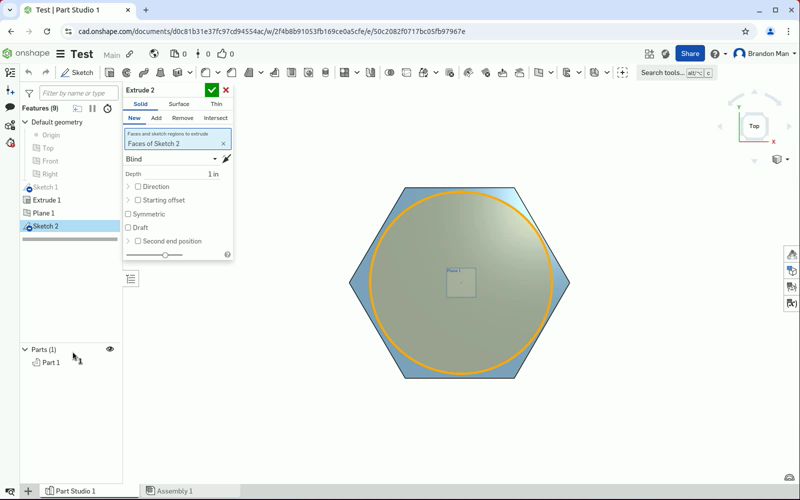
mouse_move(143, 106)
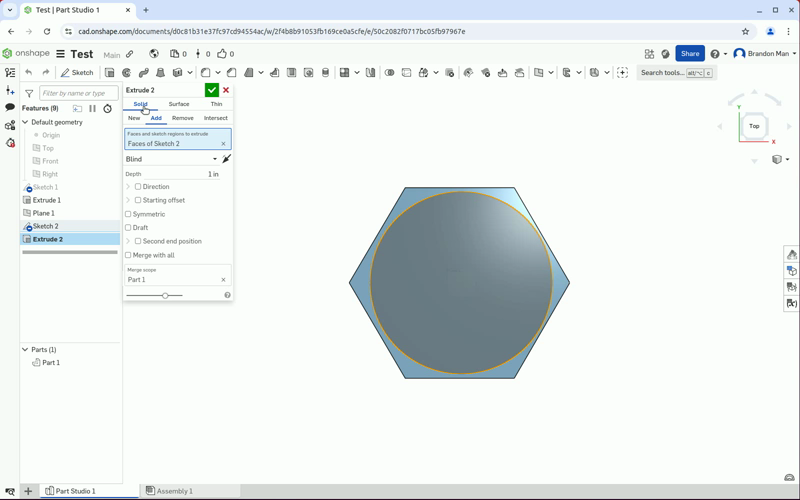
click(143, 106)
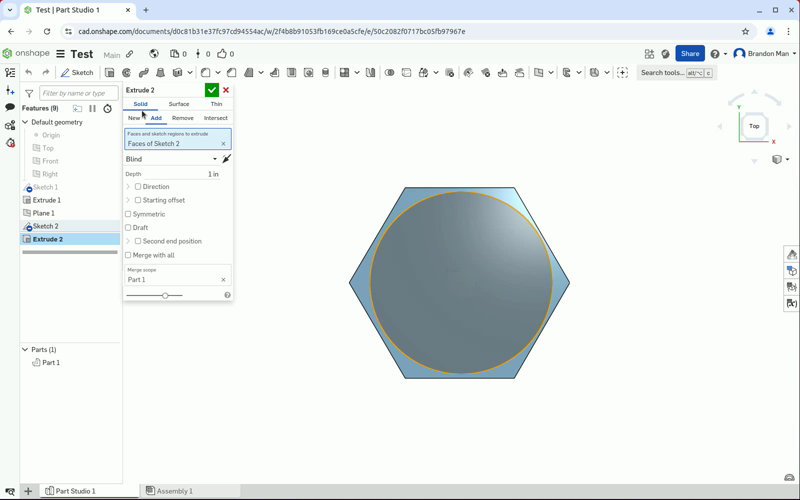
mouse_move(137, 120)
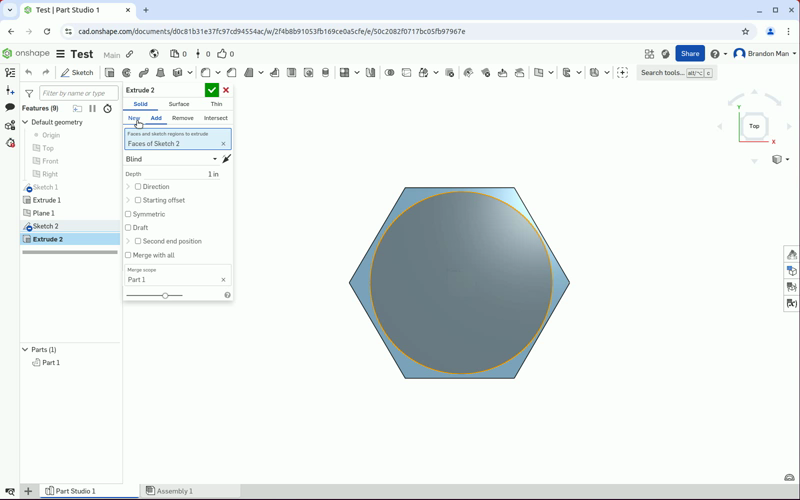
click(137, 120)
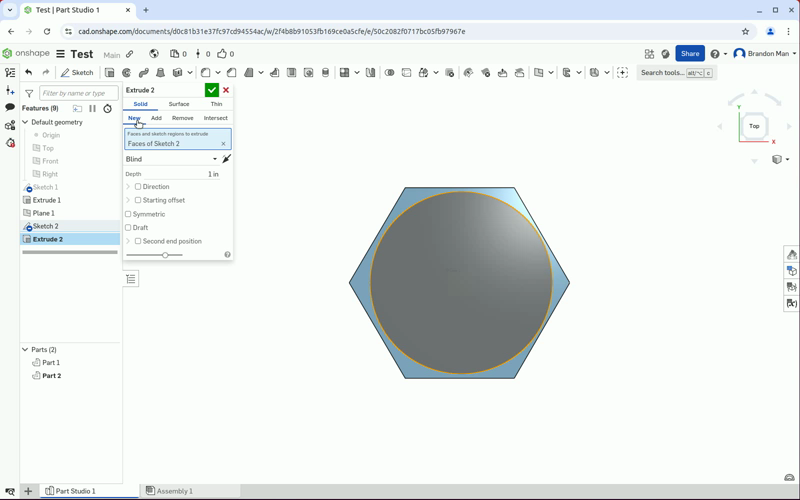
key(tab, 4)
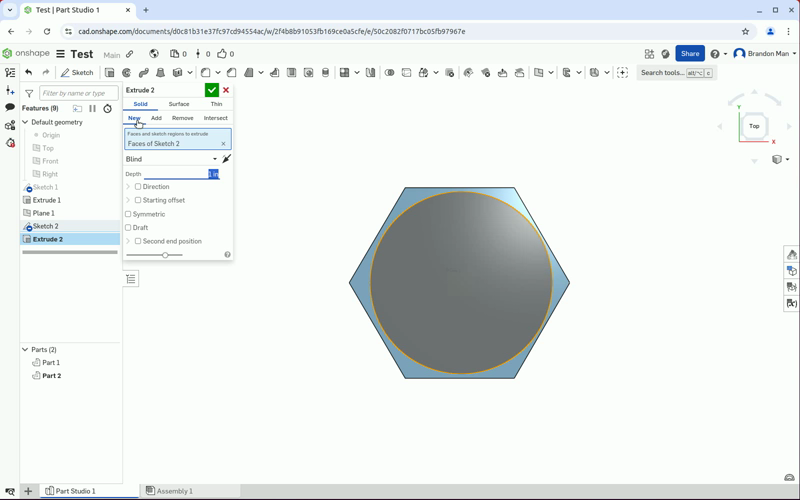
text(7.703)
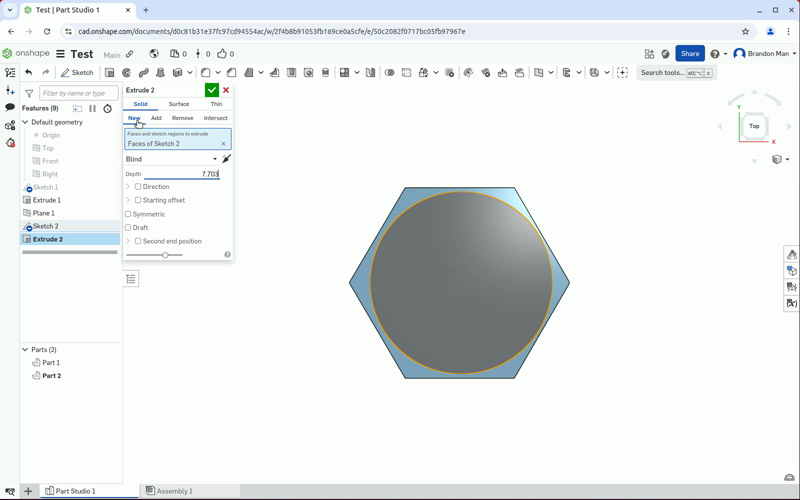
key(enter)
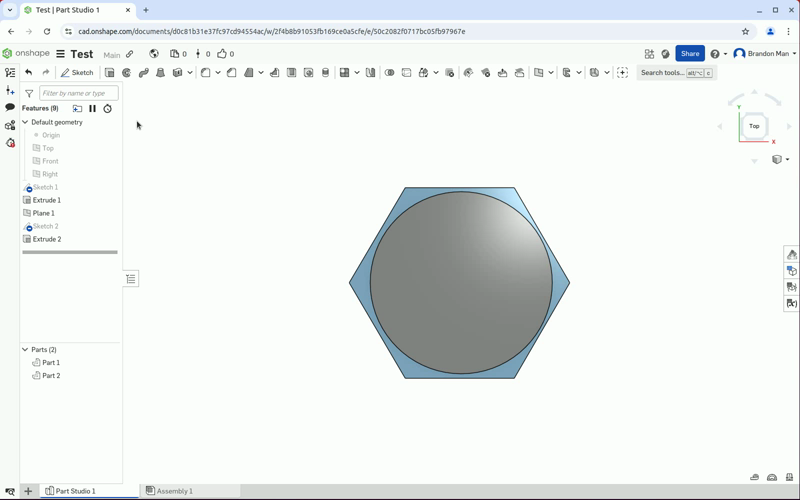
key(shift+h)
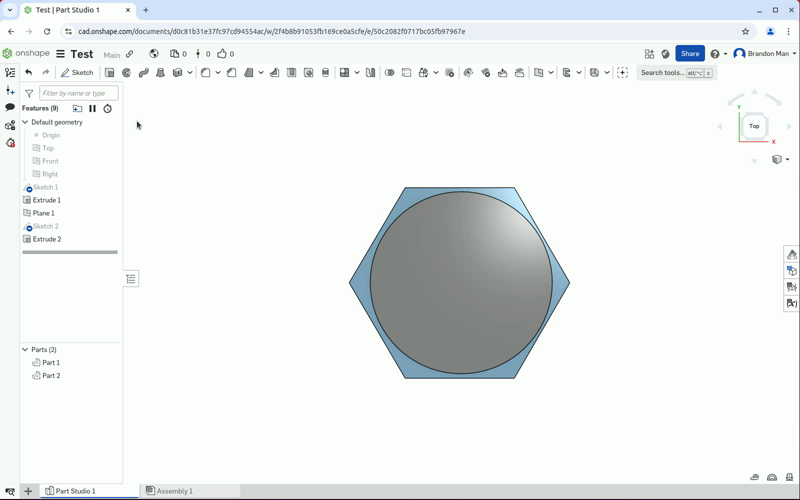
key(shift+h)
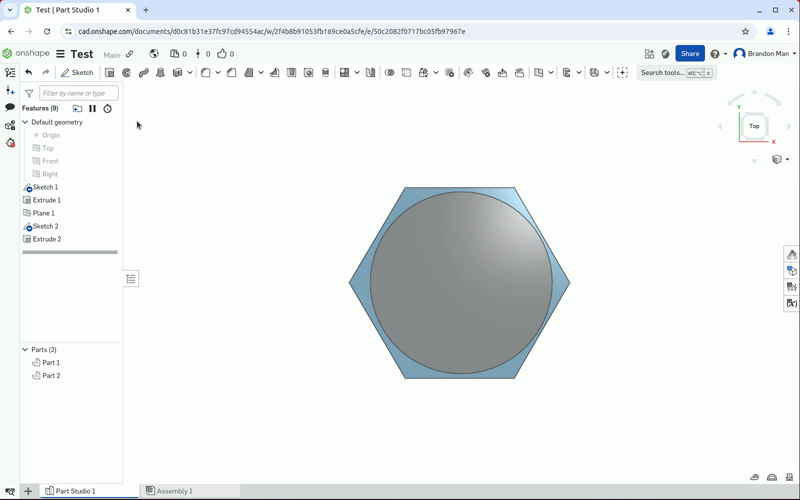
key(shift+7)
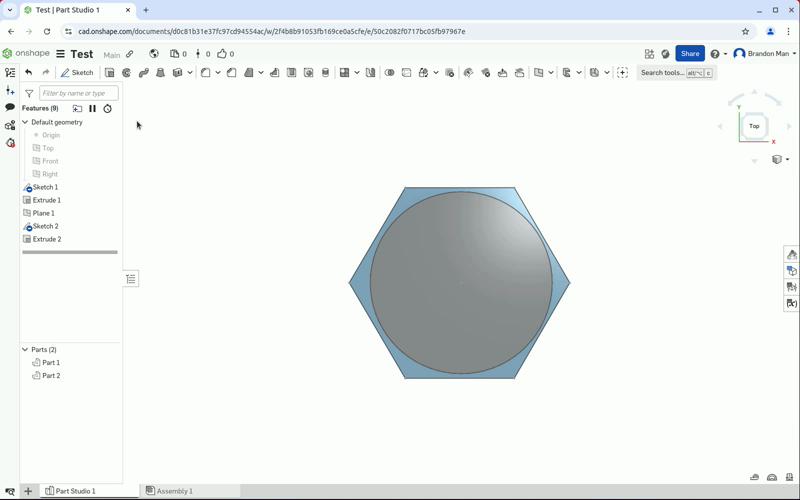
key(up, 3)
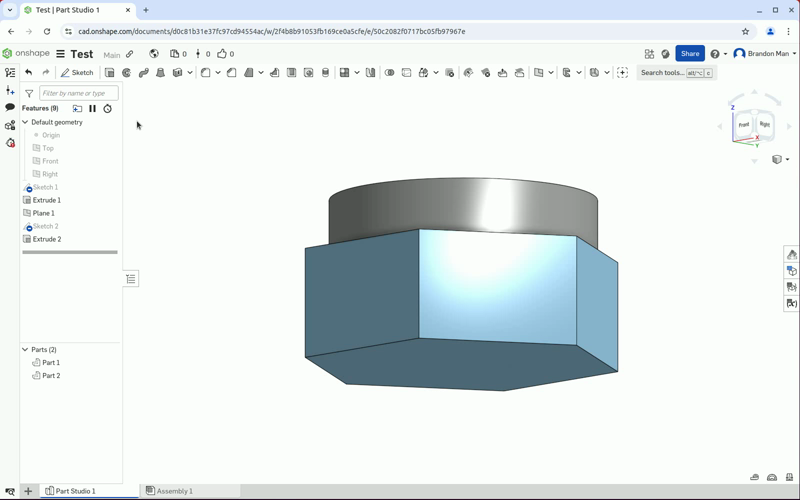
key(left, 3)
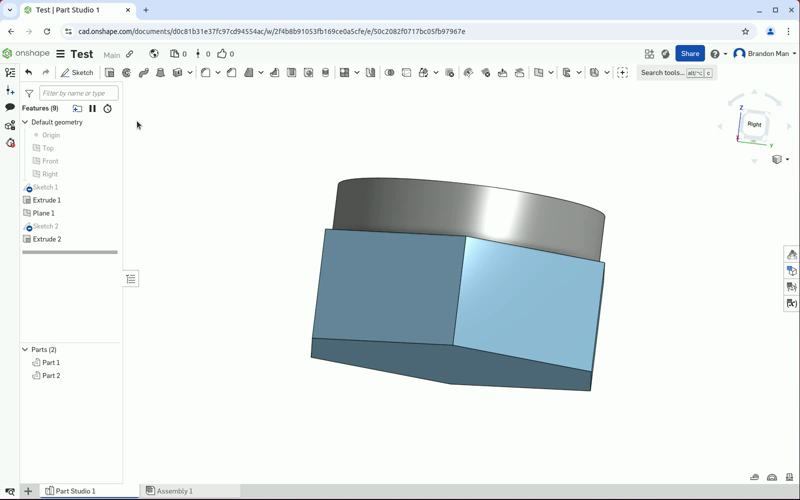
key(right, 3)
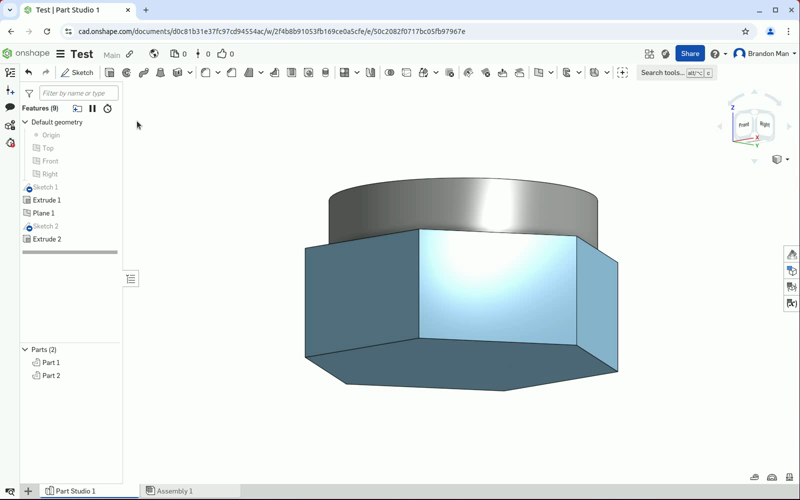
key(down, 3)
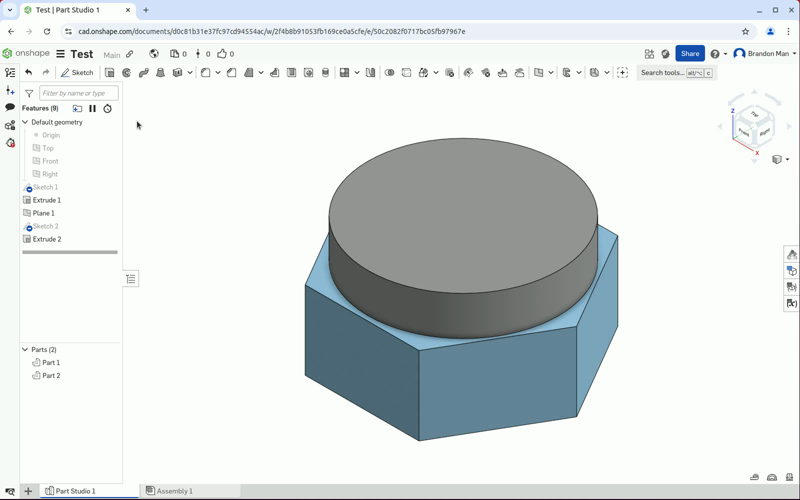
mouse_move(73, 189)
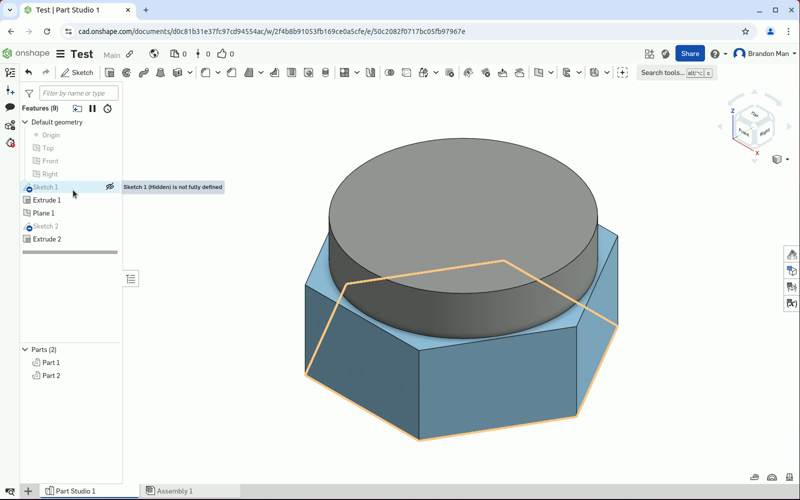
click(73, 189)